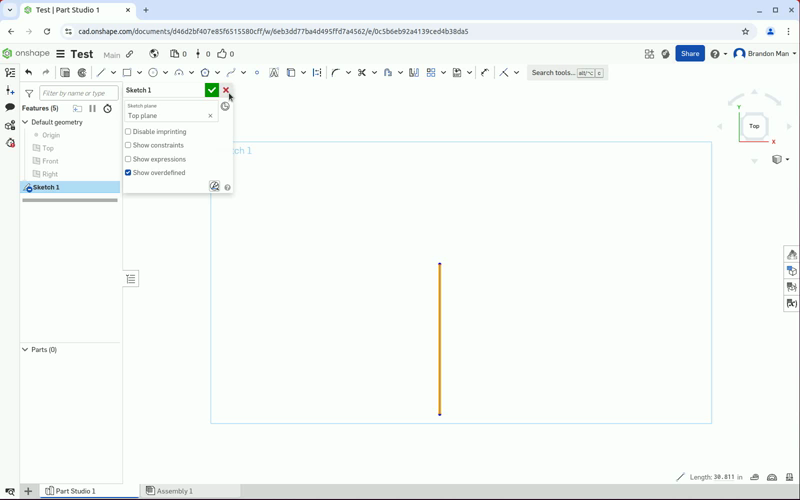
key(shift+h)
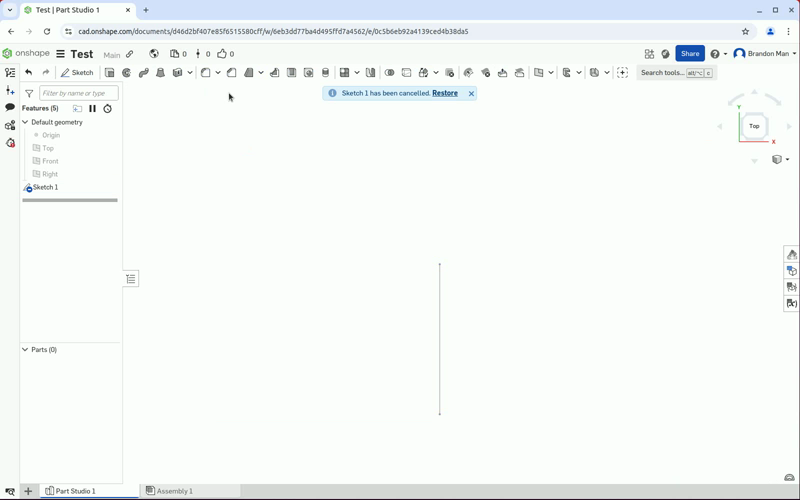
key(shift+s)
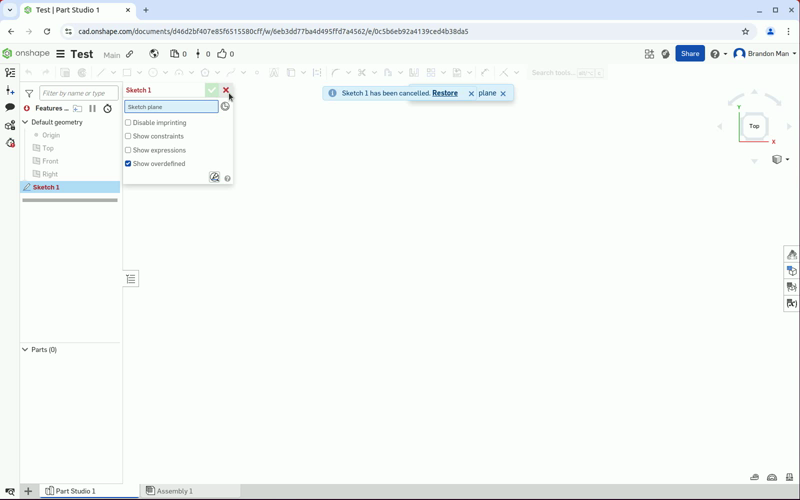
mouse_move(73, 150)
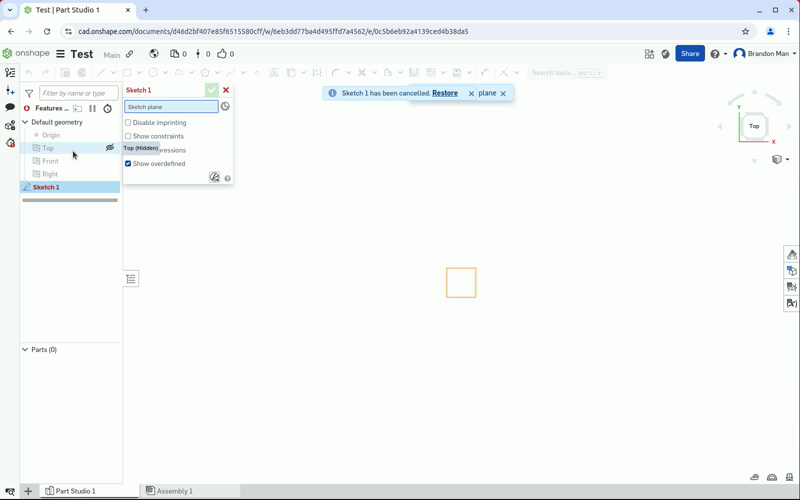
click(73, 150)
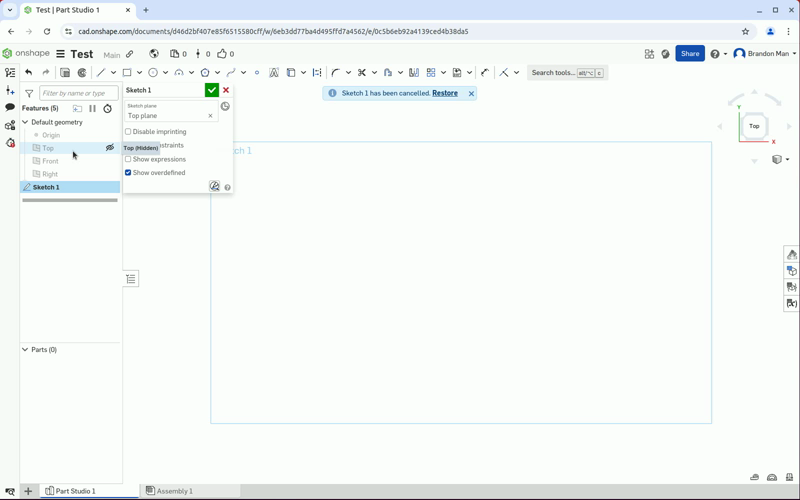
mouse_move(73, 352)
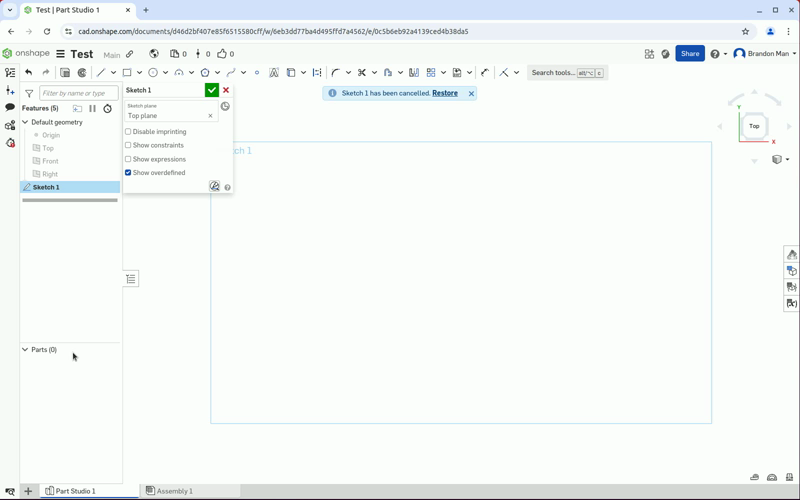
key(y)
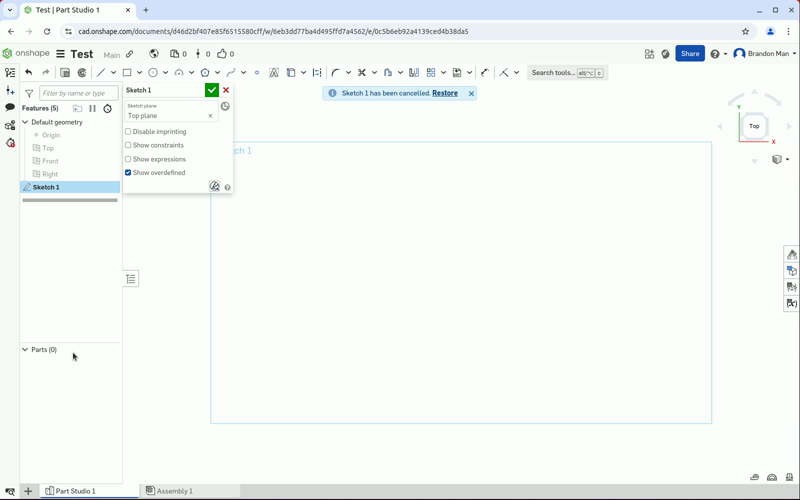
key(c)
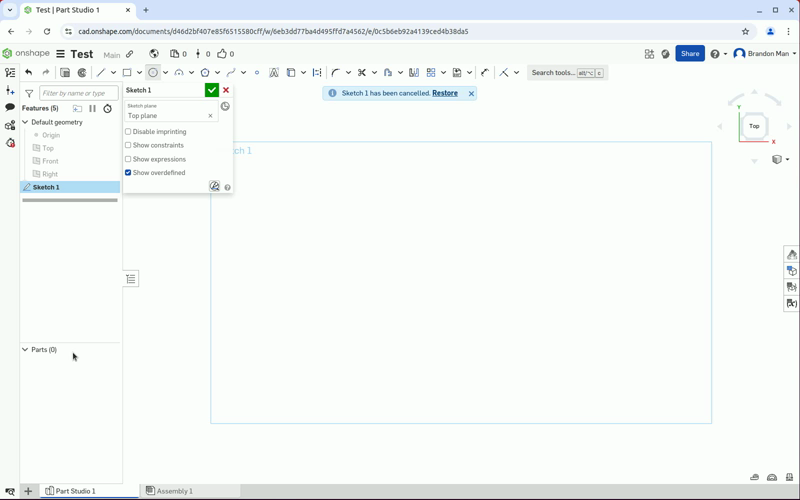
key_down(shift)
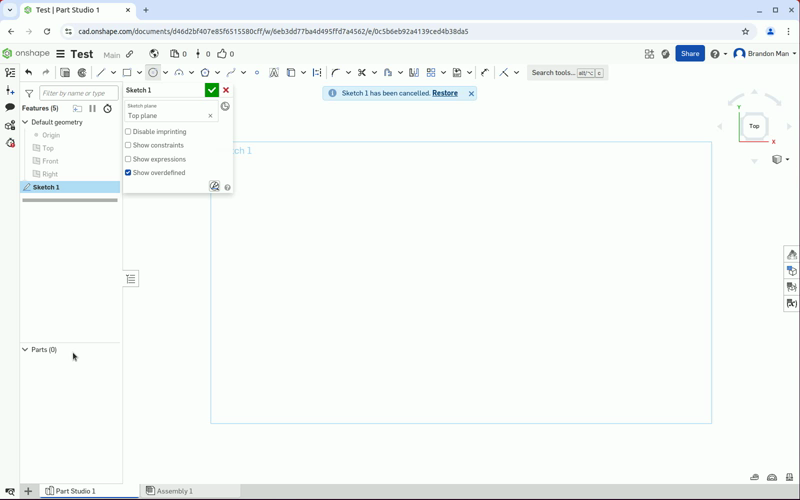
mouse_move(461, 282)
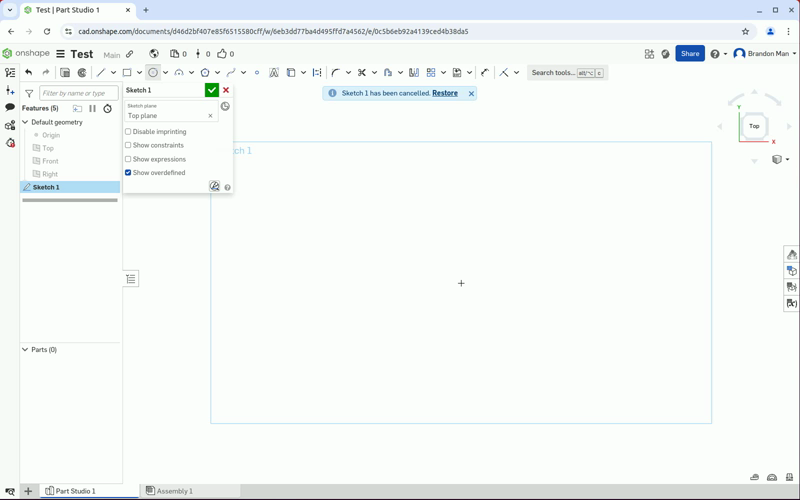
click(461, 282)
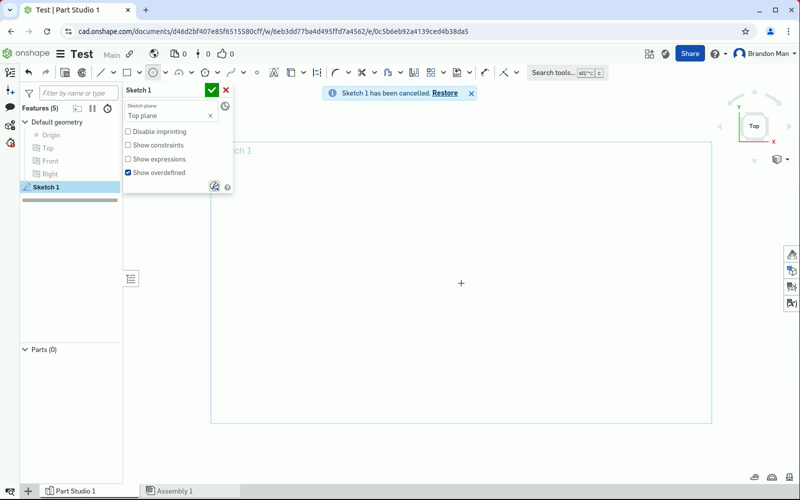
key_up(shift)
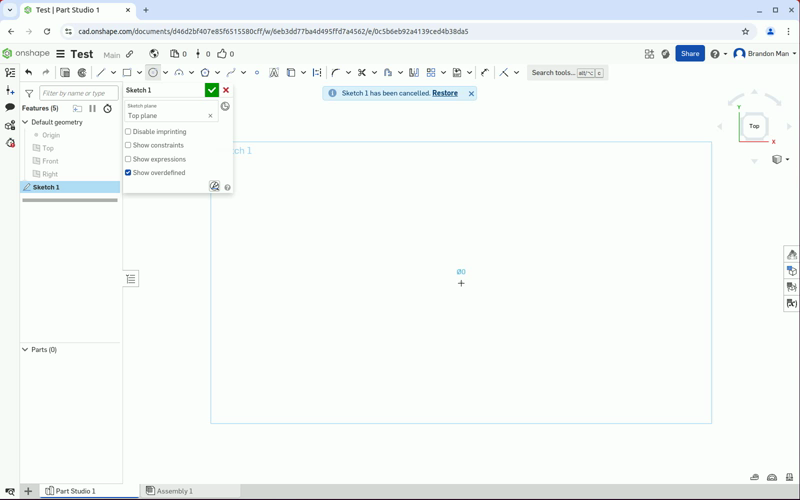
mouse_move(487, 282)
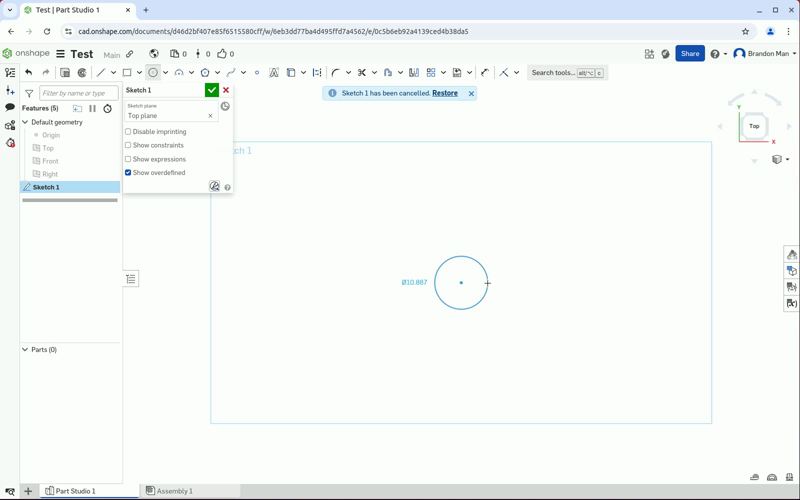
click(487, 282)
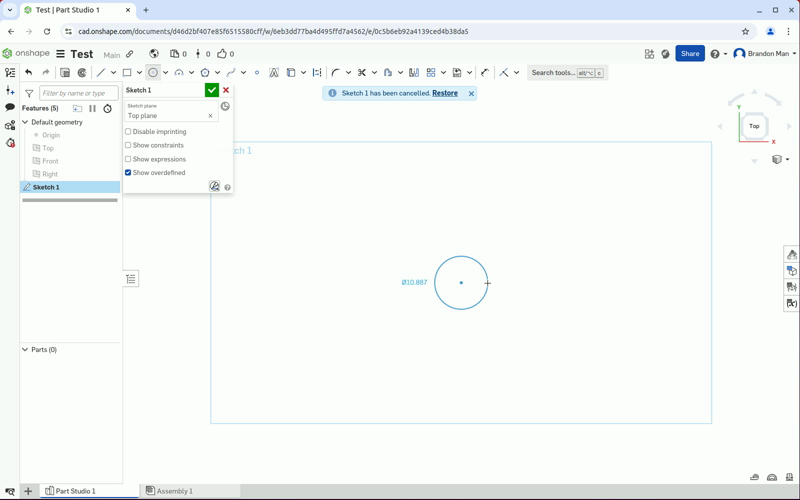
key(esc)
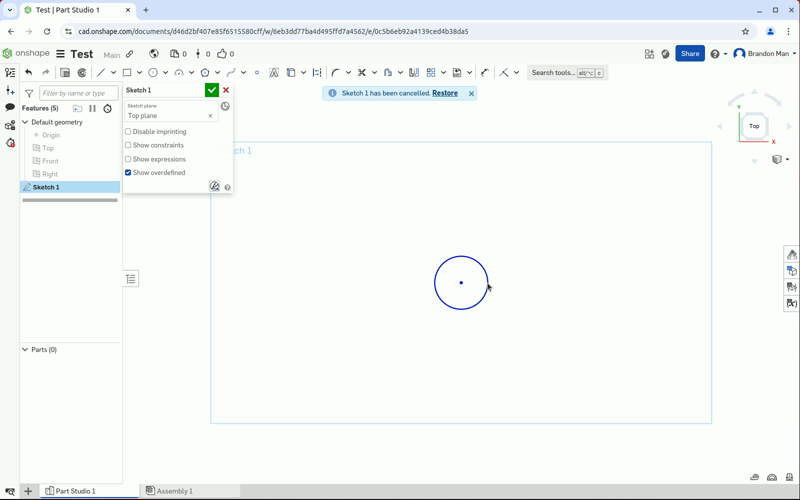
mouse_move(482, 282)
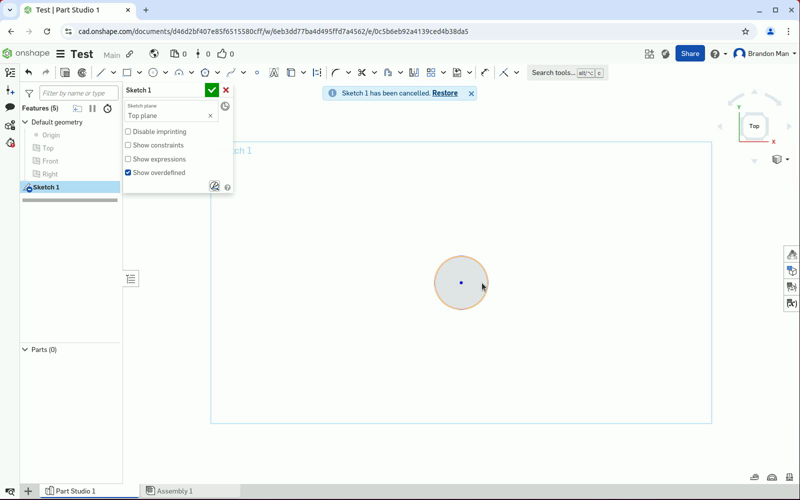
click(482, 282)
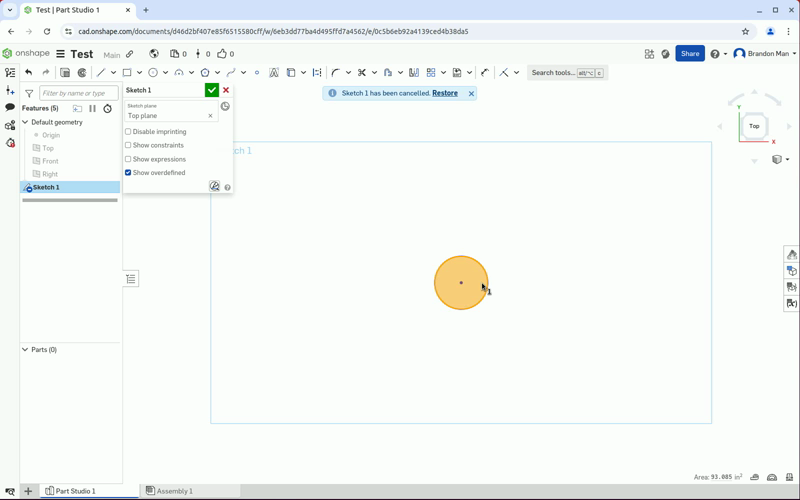
mouse_move(73, 352)
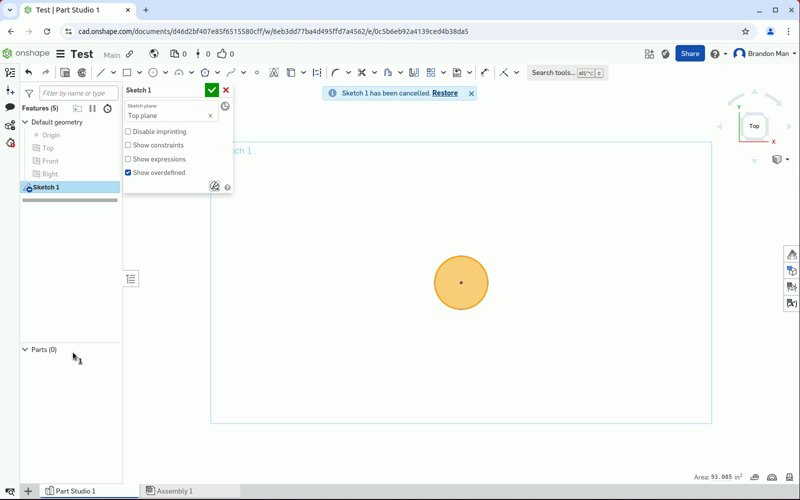
key(shift+y)
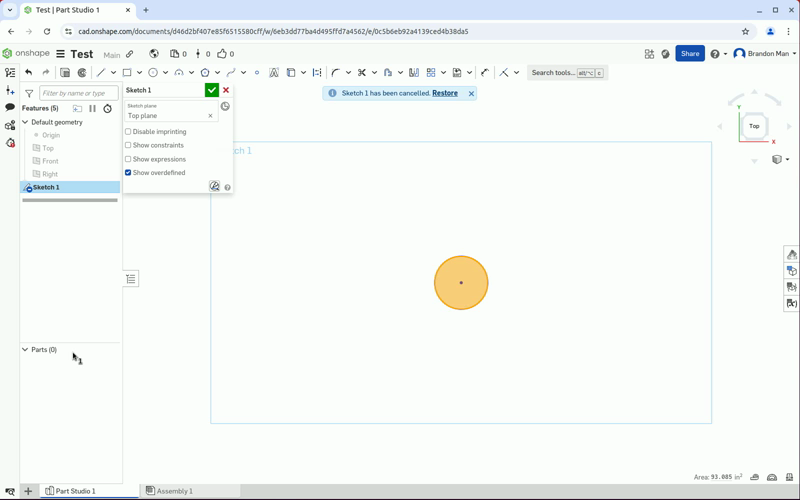
key(shift+e)
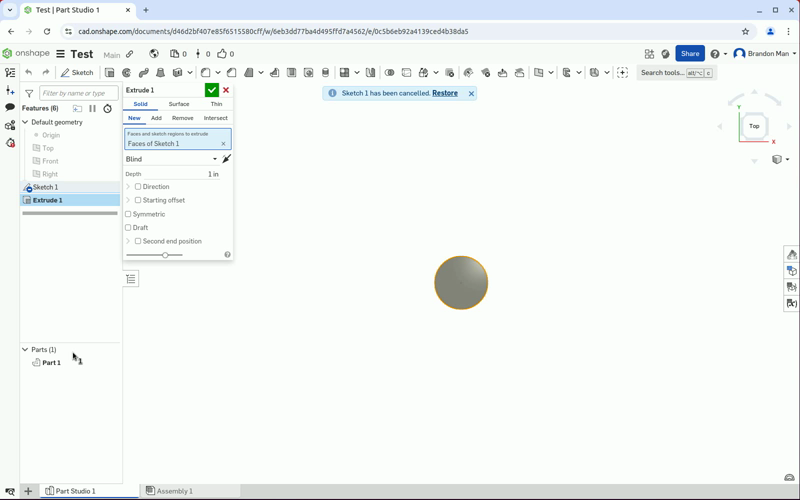
mouse_move(143, 106)
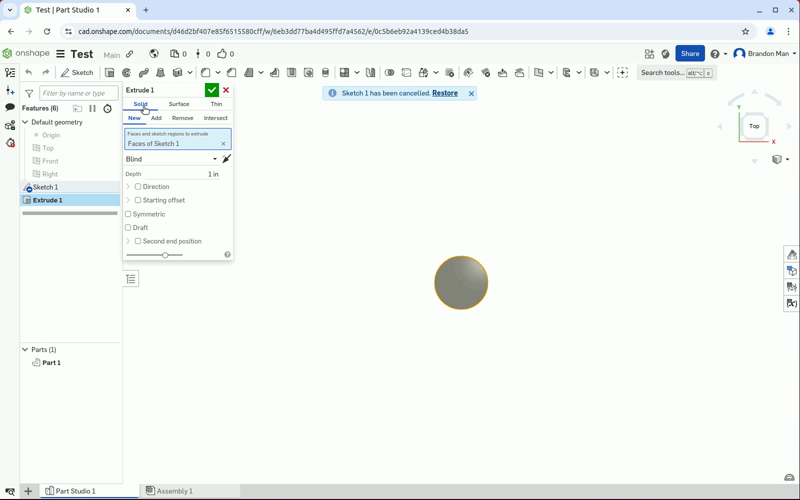
click(143, 106)
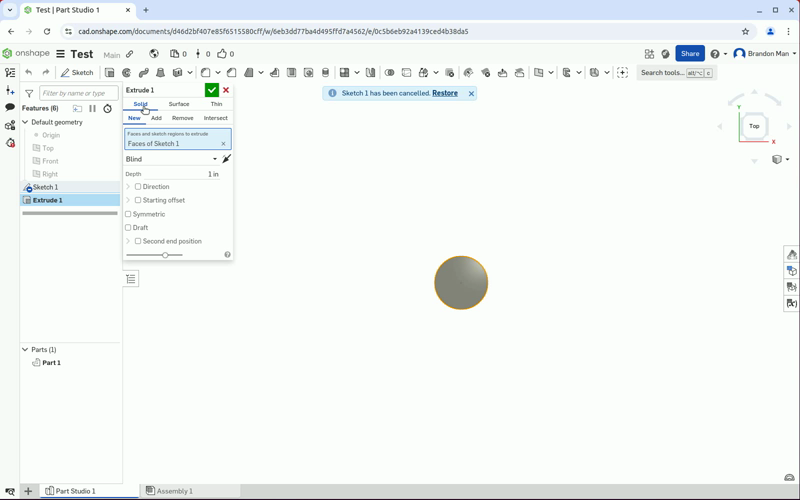
mouse_move(137, 120)
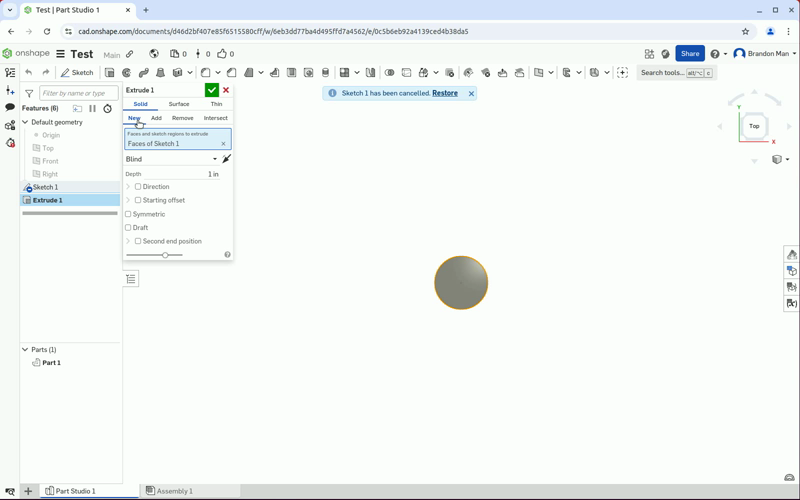
click(137, 120)
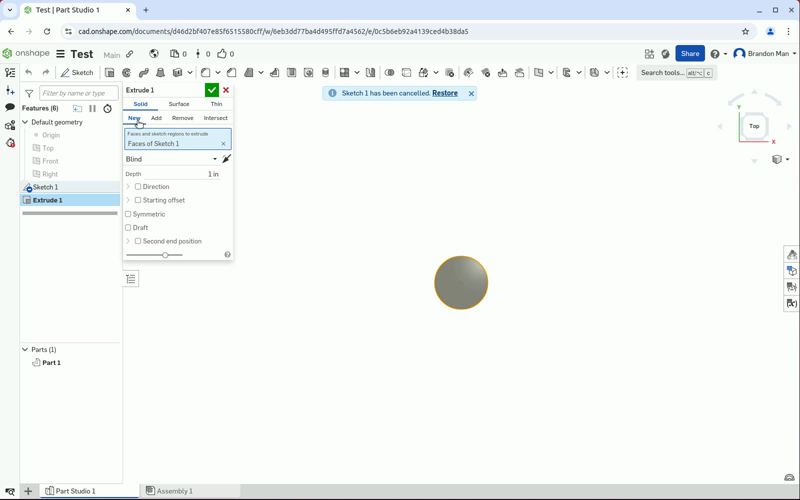
key(tab, 4)
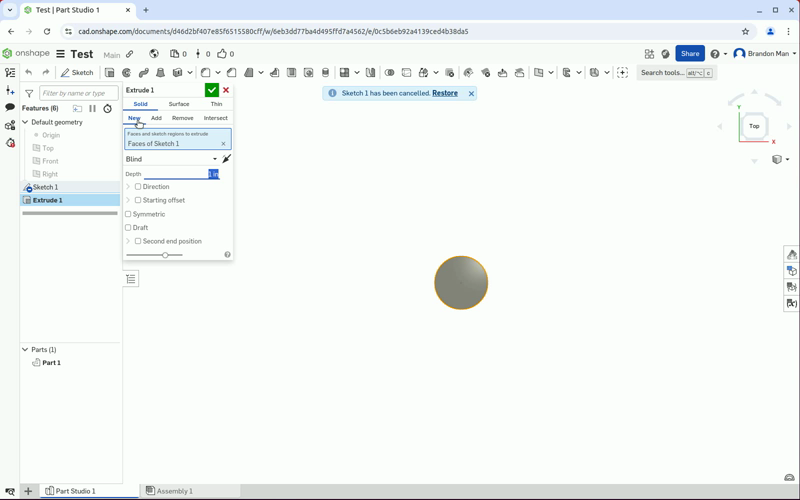
text(-37.07)
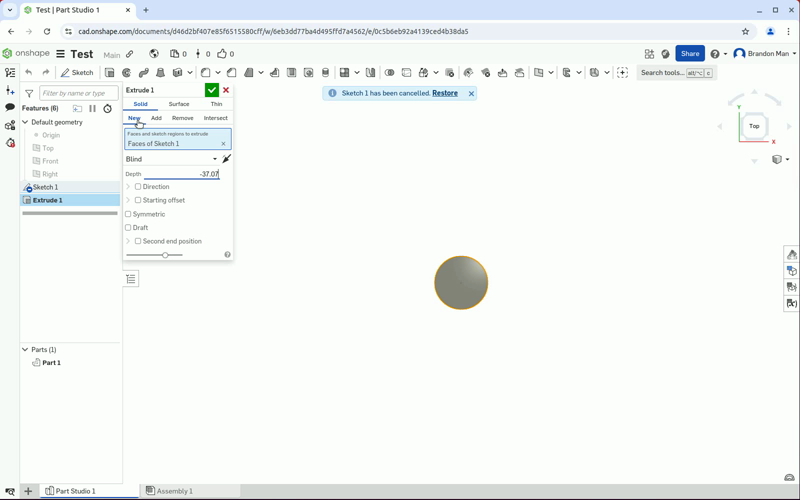
key(tab, 3)
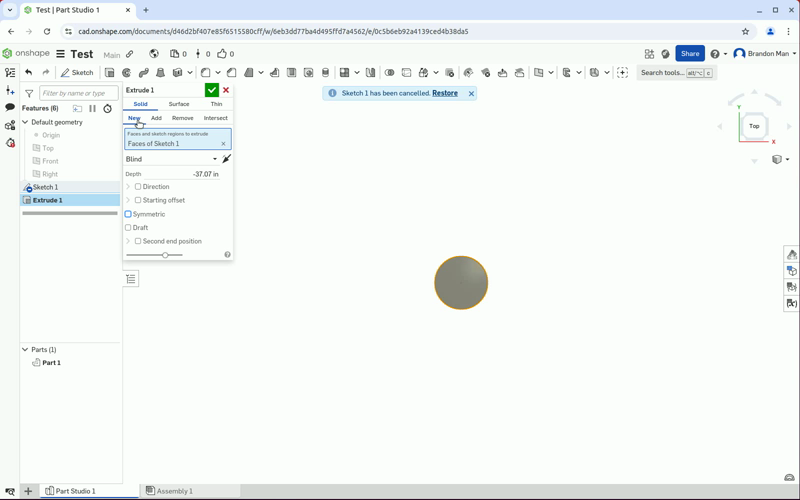
key(space)
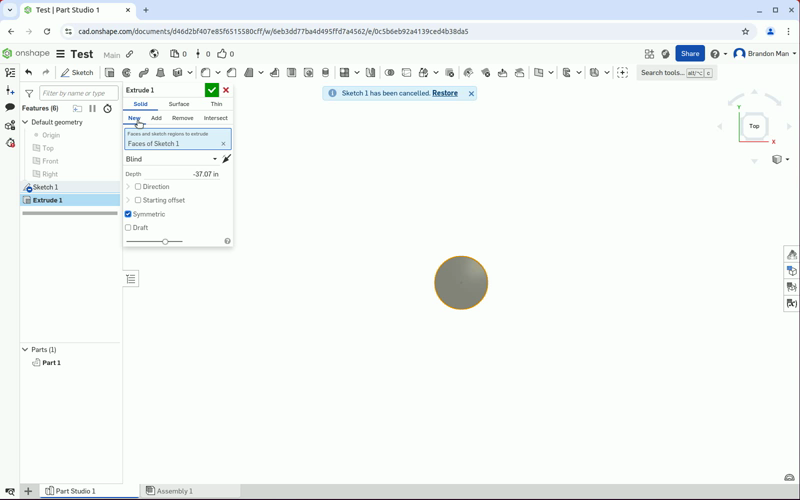
key(enter)
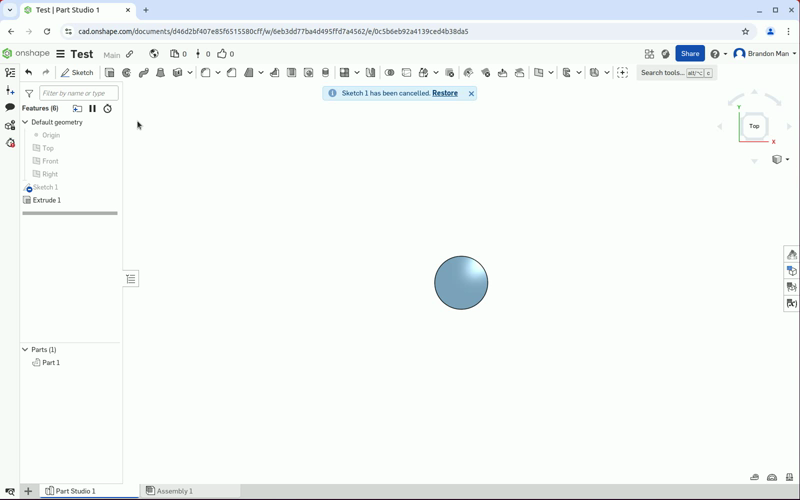
key(shift+h)
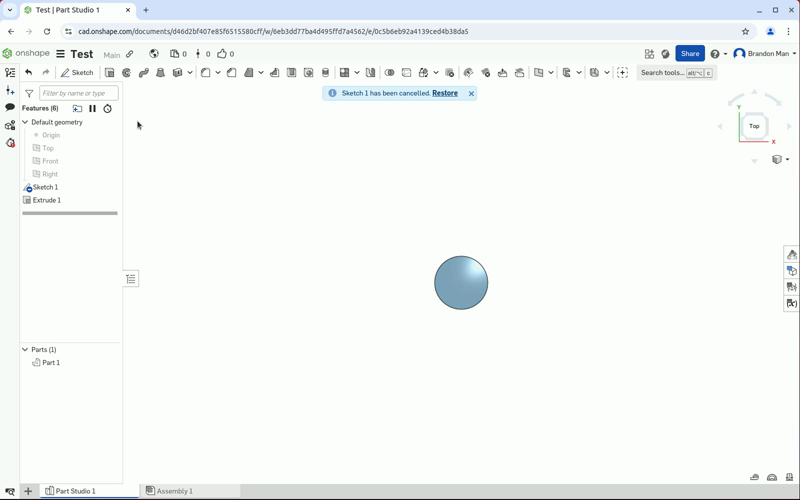
key(shift+h)
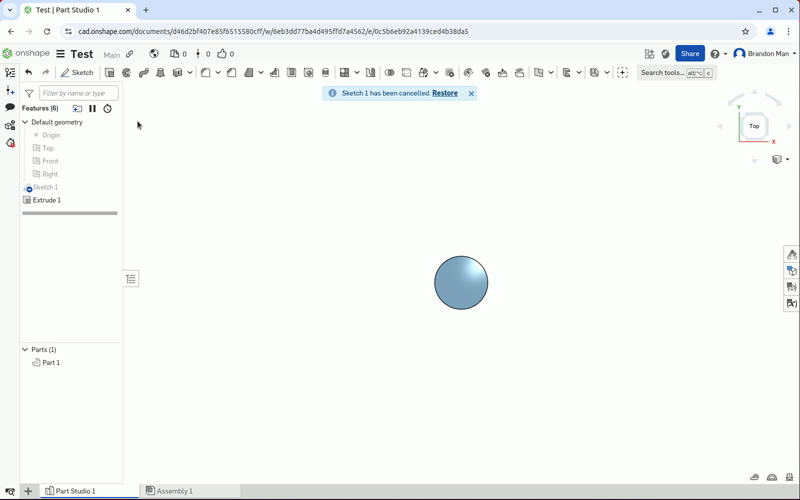
mouse_move(73, 189)
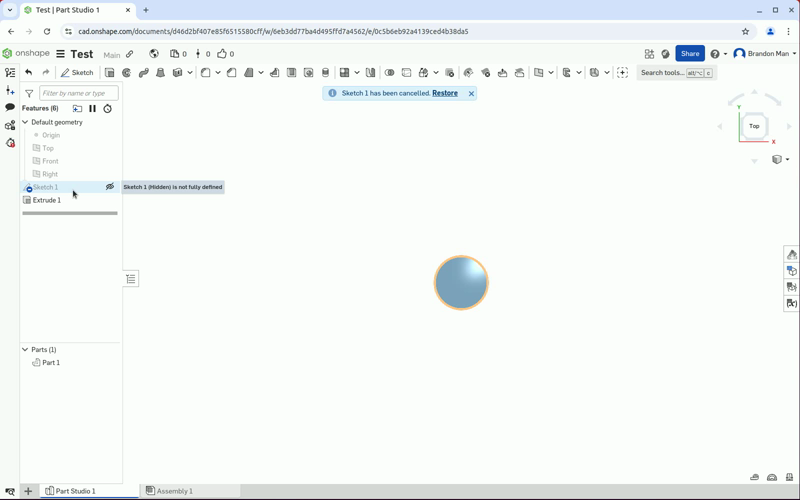
click(73, 189)
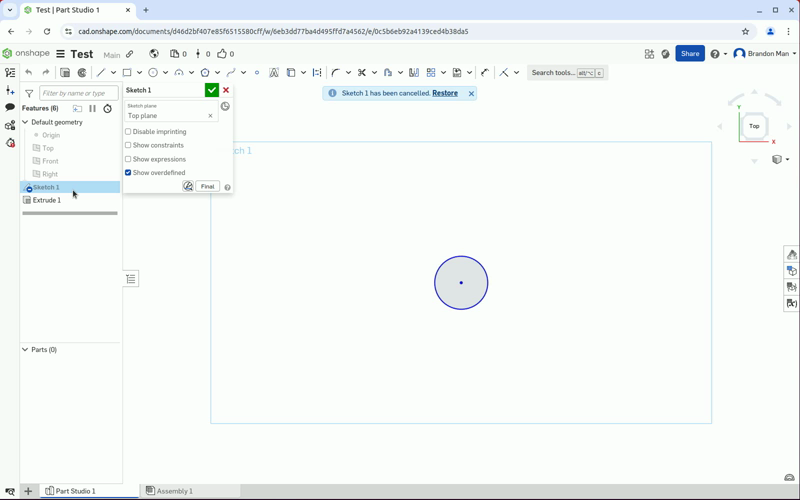
mouse_move(229, 92)
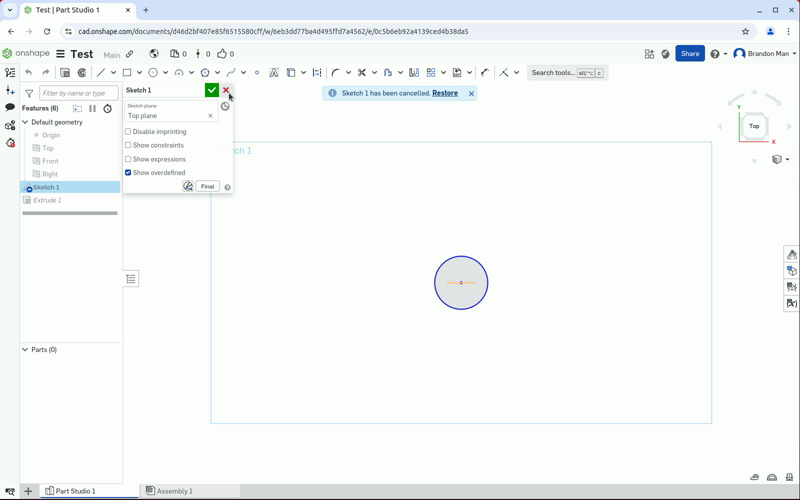
click(229, 92)
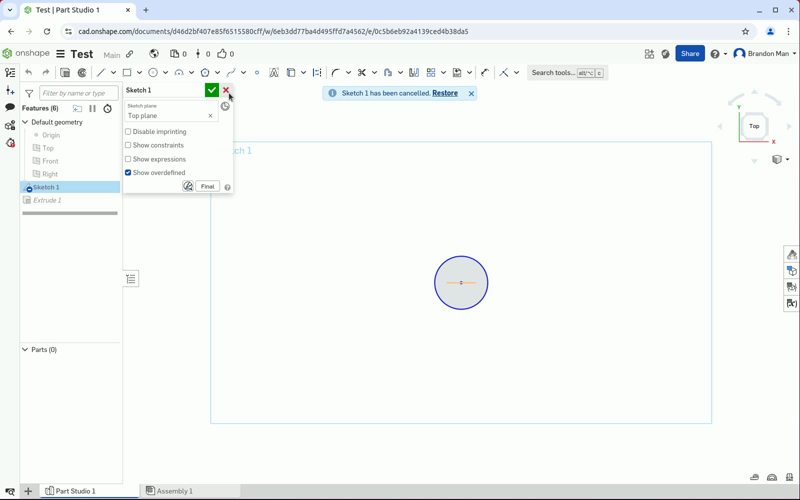
key(shift+s)
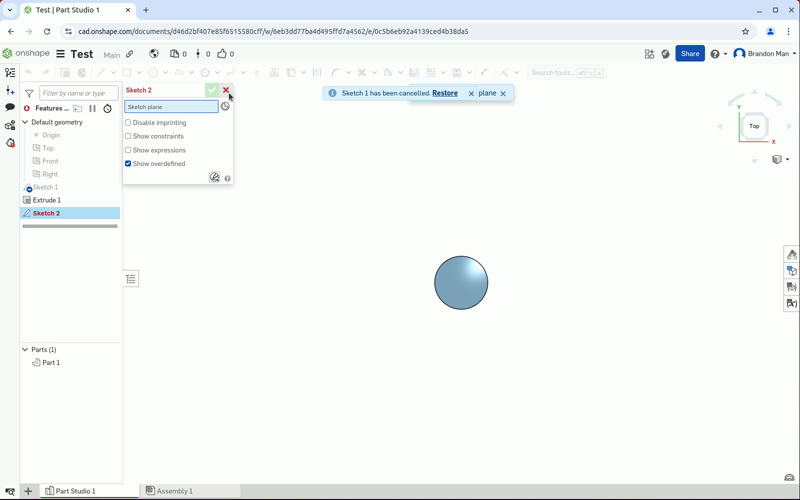
mouse_move(73, 150)
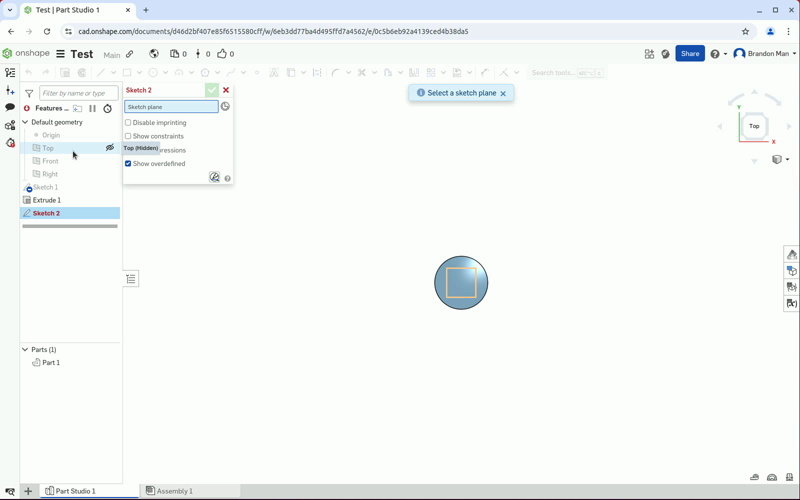
click(73, 150)
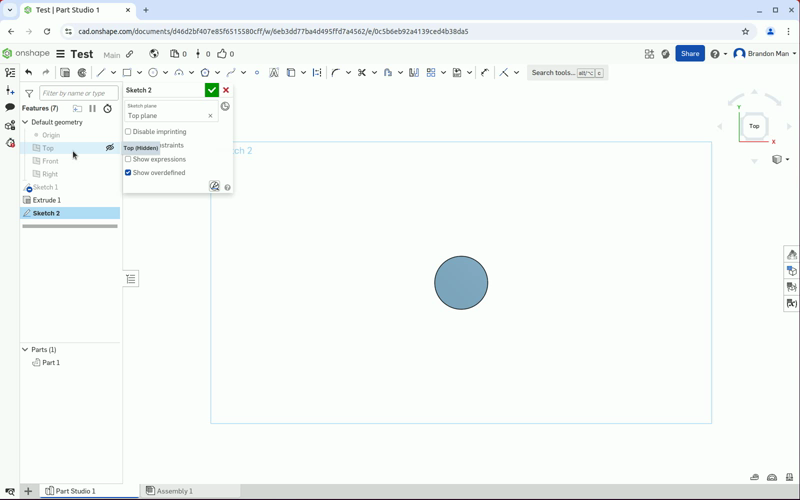
mouse_move(73, 352)
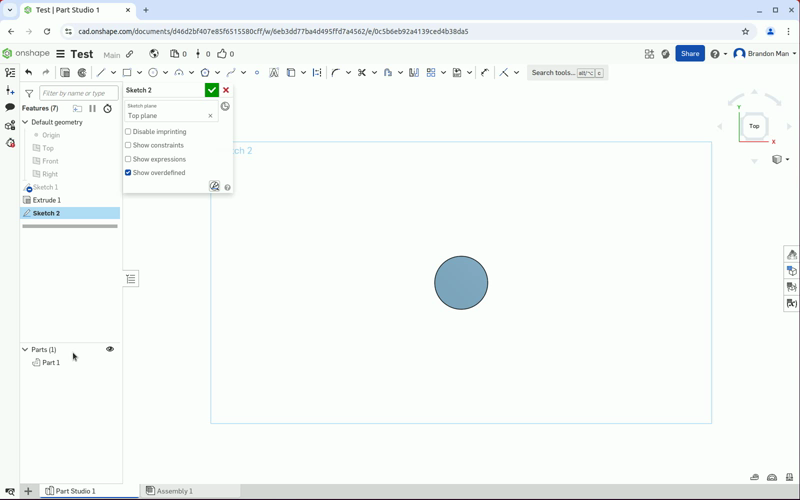
key(y)
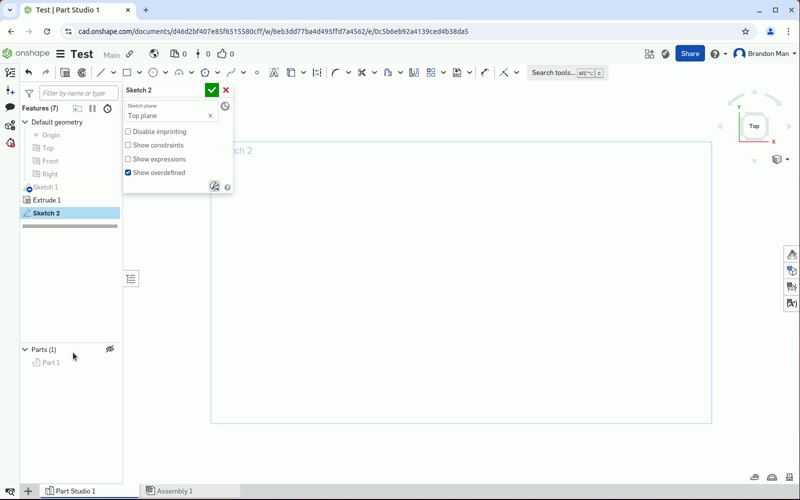
key(l)
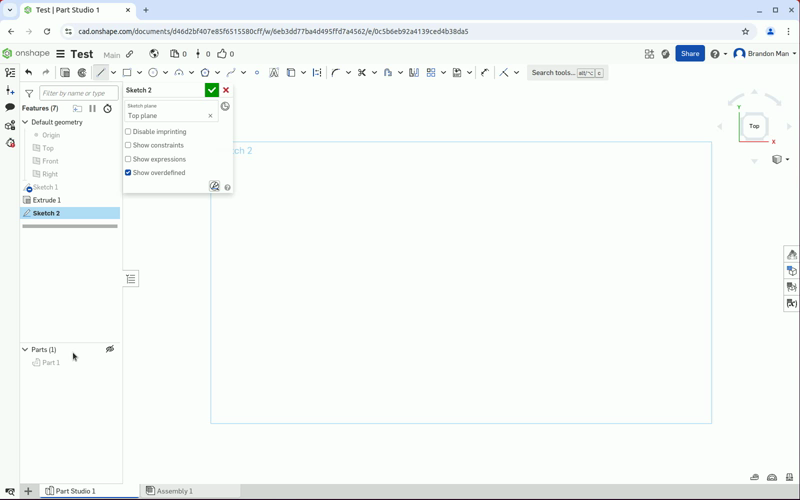
key_down(shift)
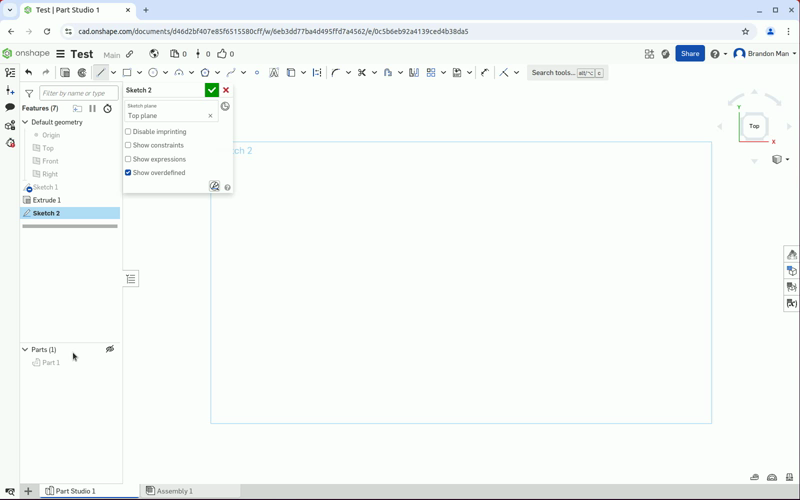
mouse_move(416, 327)
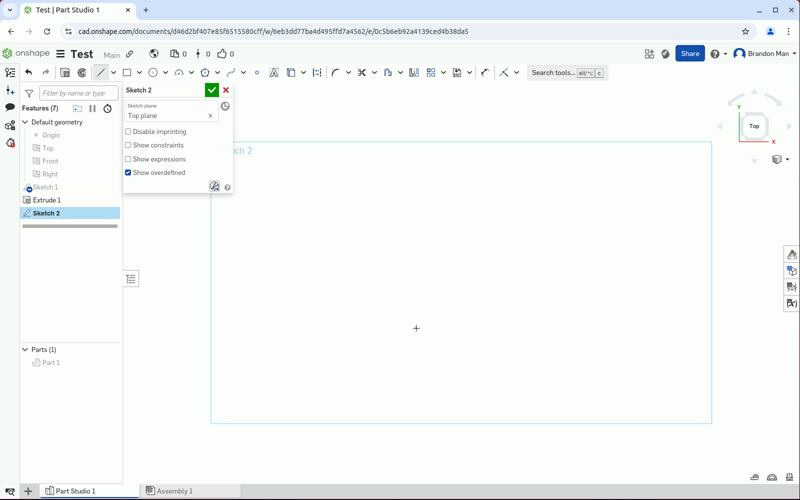
click(416, 327)
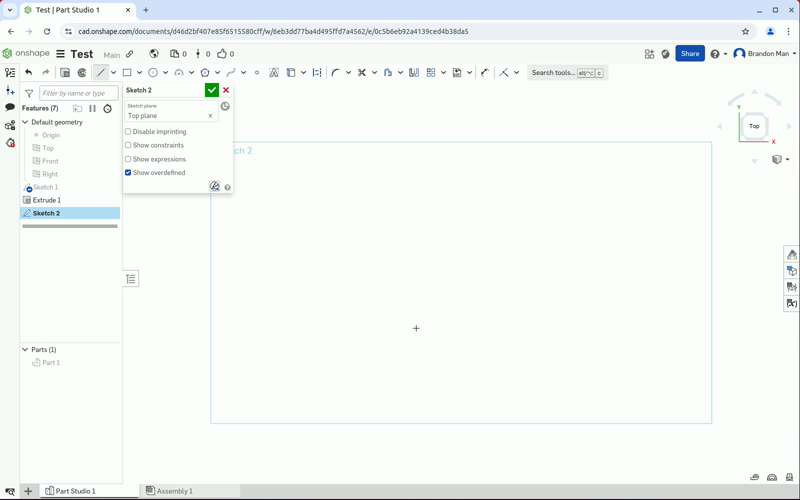
key_up(shift)
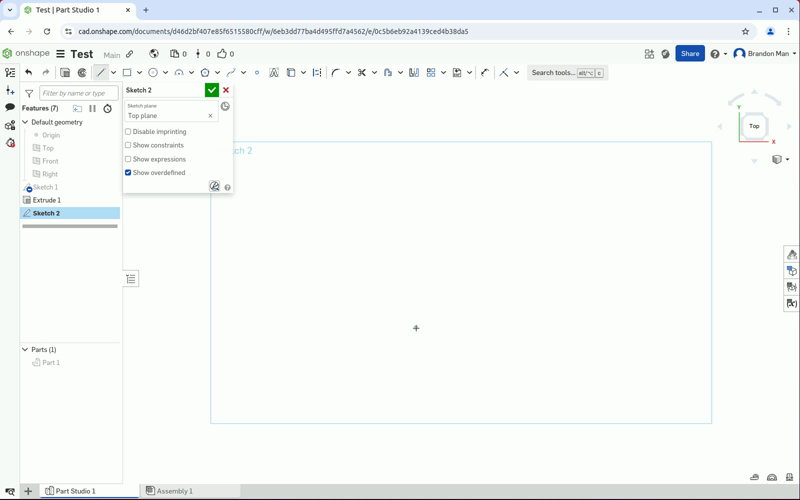
key_down(shift)
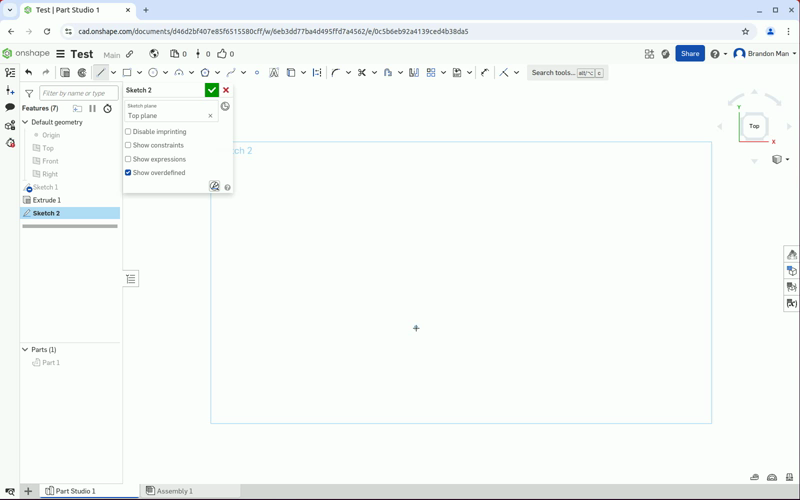
mouse_move(506, 327)
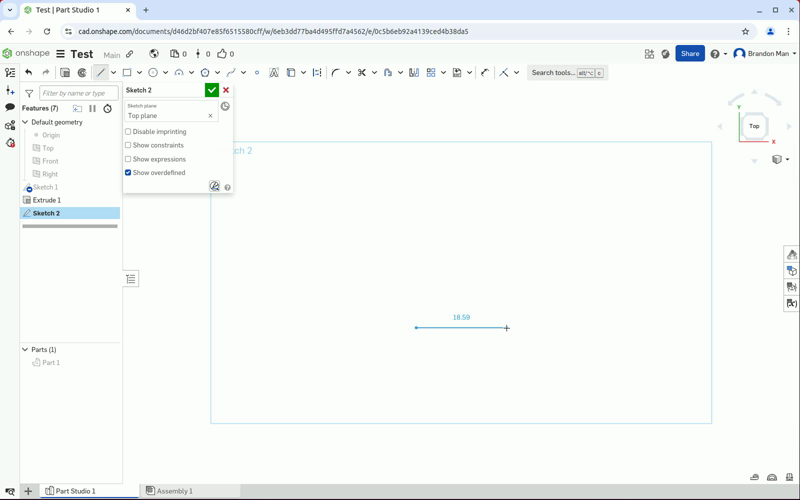
click(506, 327)
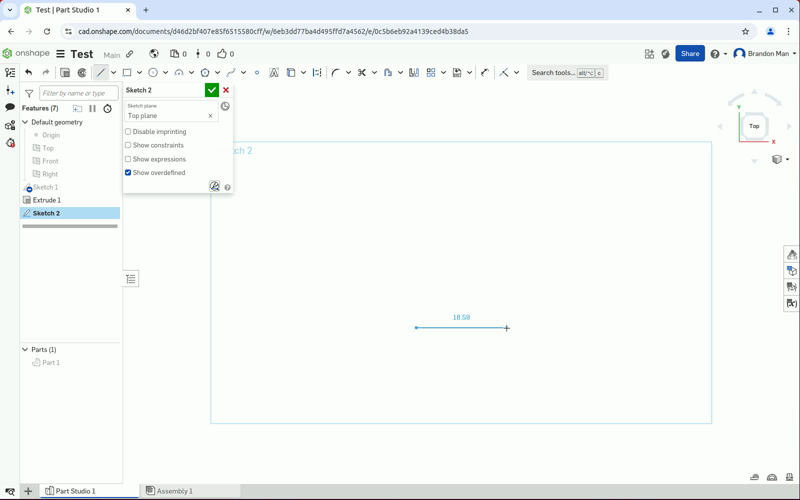
key_up(shift)
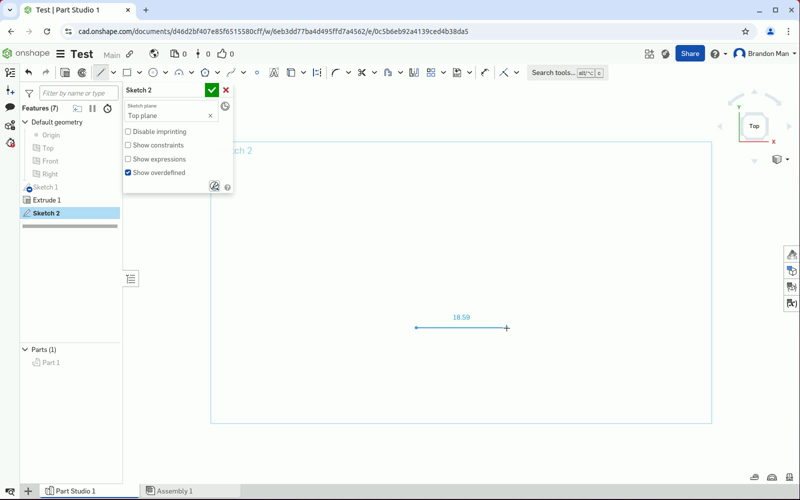
key_down(shift)
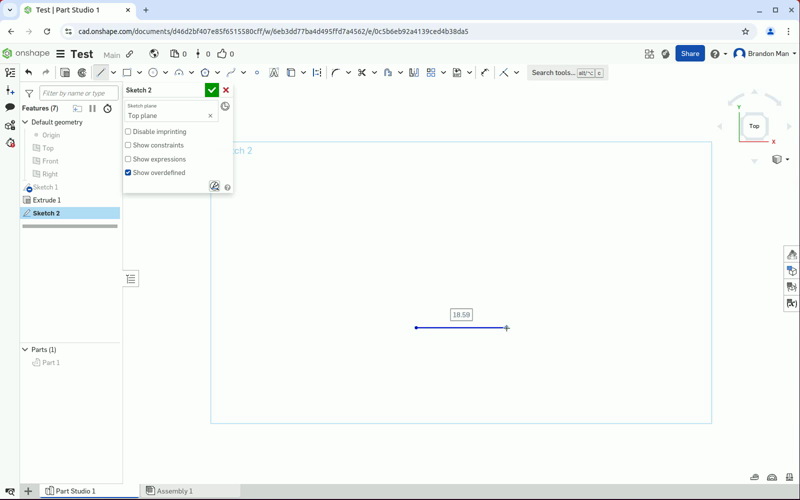
mouse_move(506, 237)
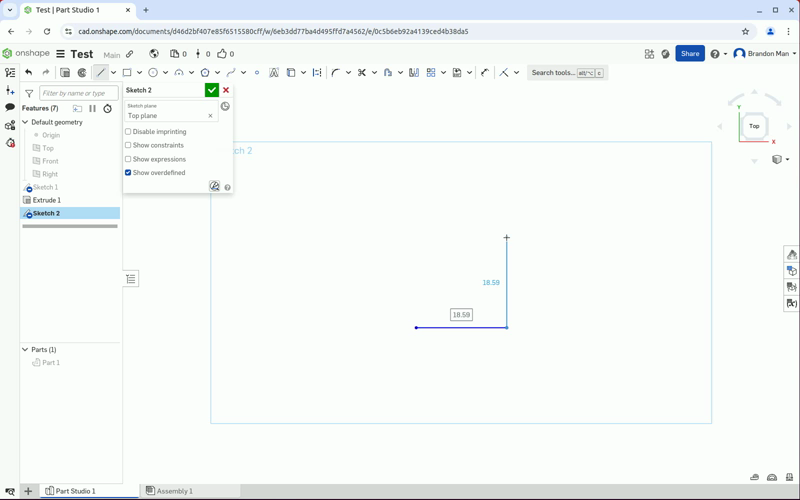
click(506, 237)
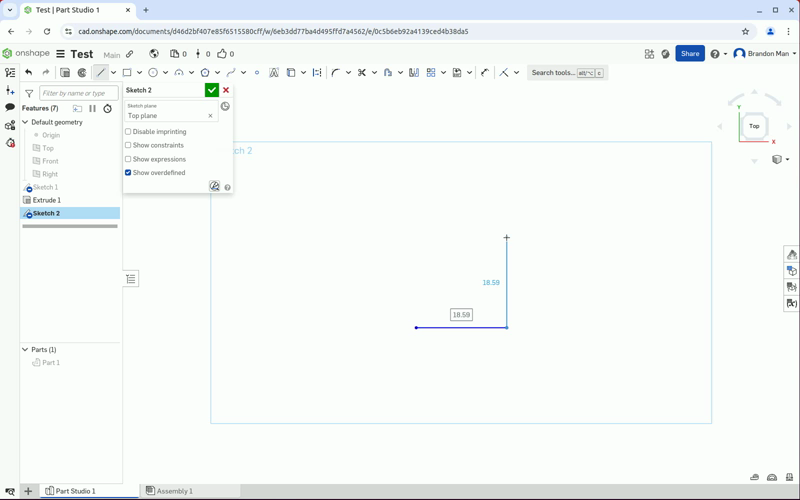
key_up(shift)
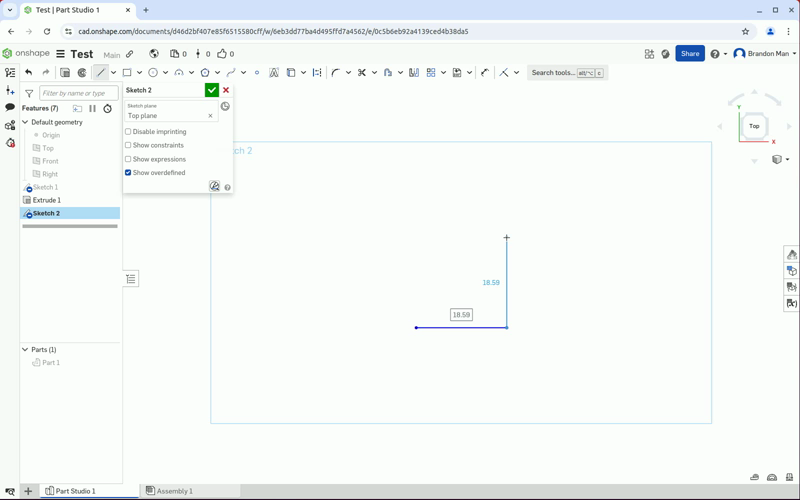
key_down(shift)
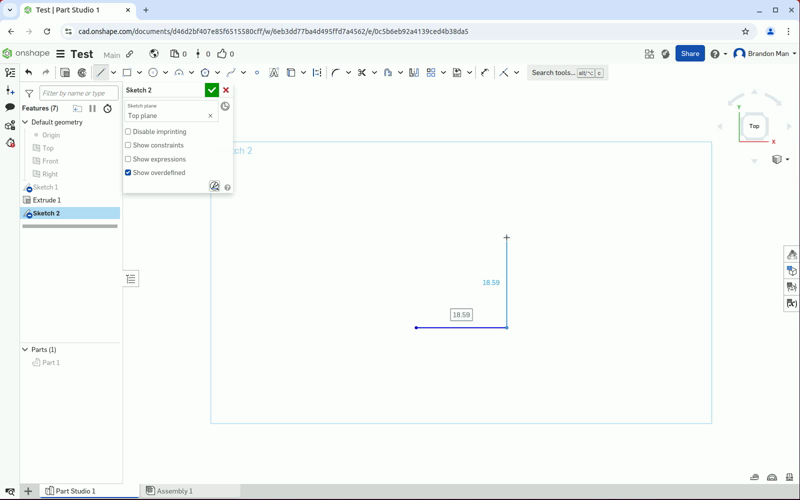
mouse_move(416, 237)
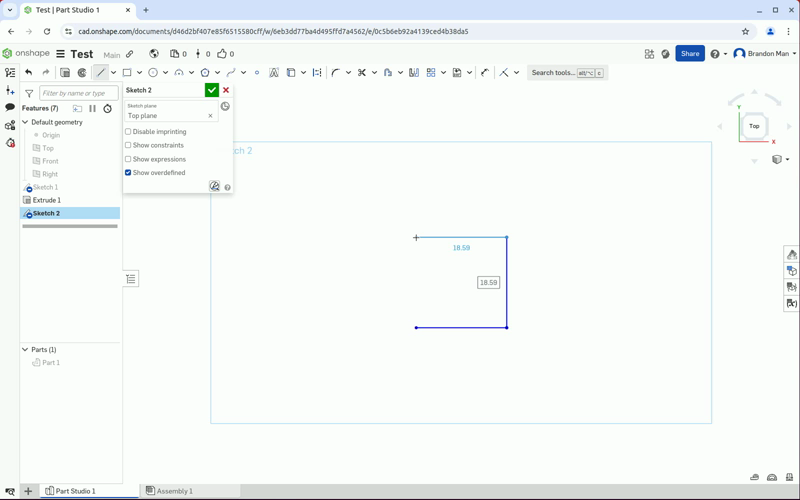
click(416, 237)
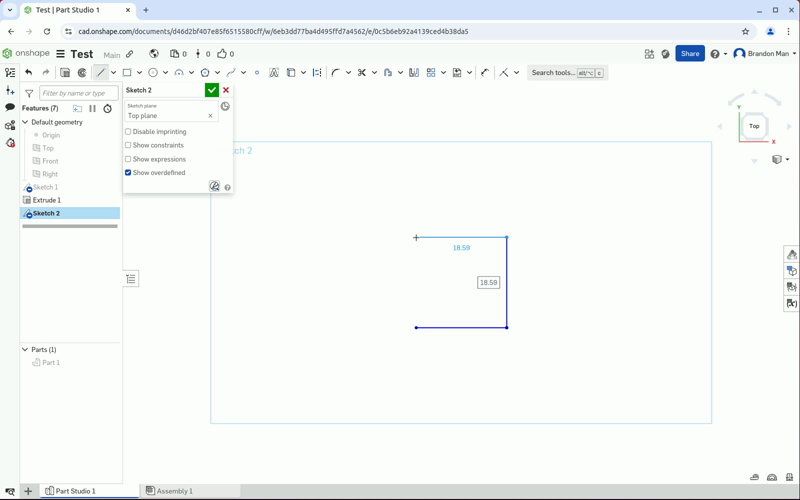
key_up(shift)
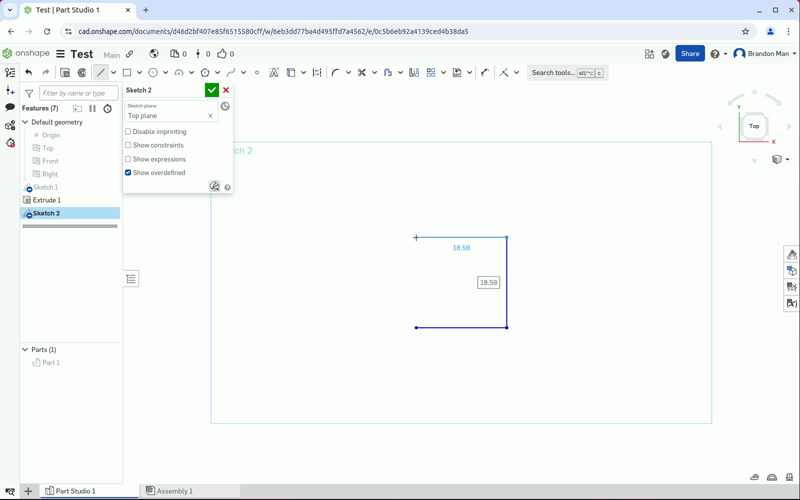
key_down(shift)
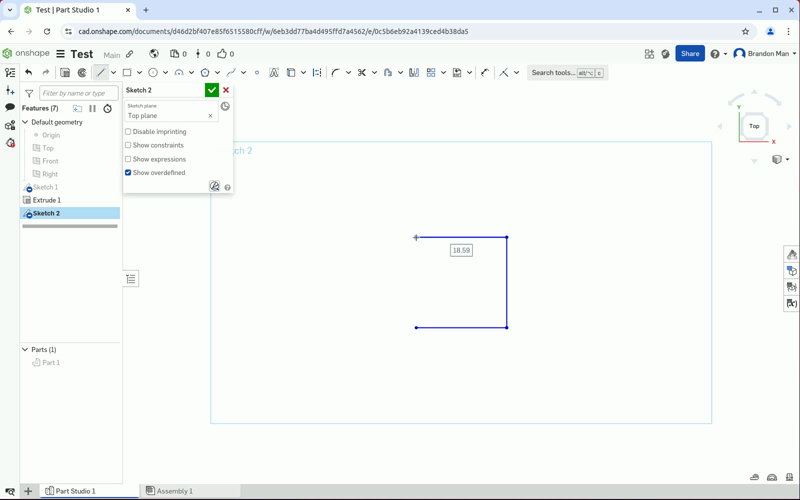
mouse_move(416, 327)
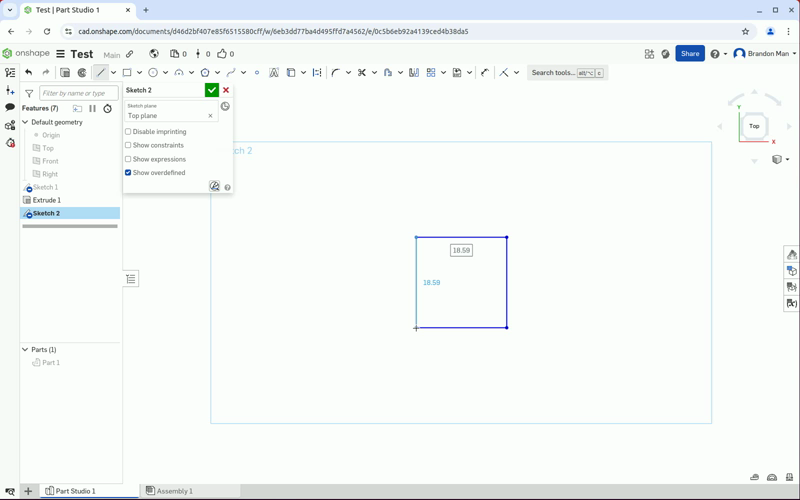
key_up(shift)
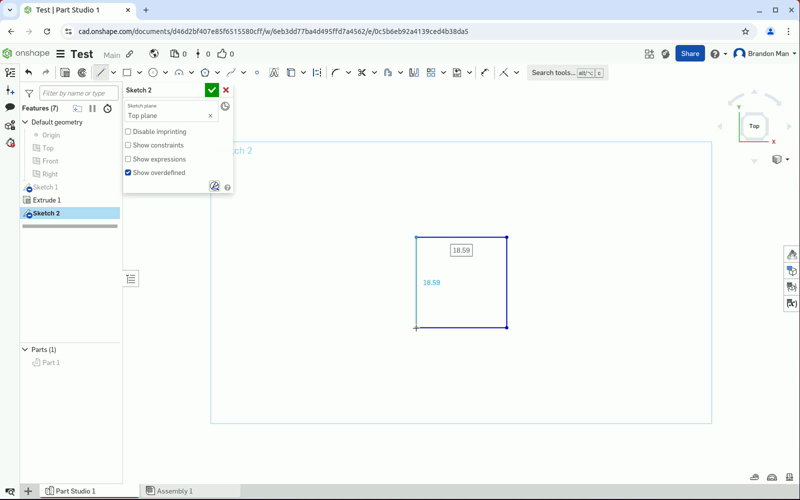
click(416, 327)
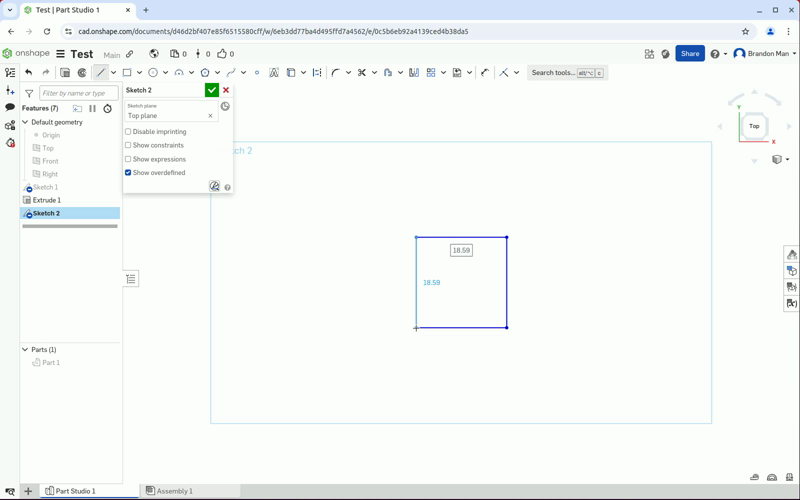
key(esc)
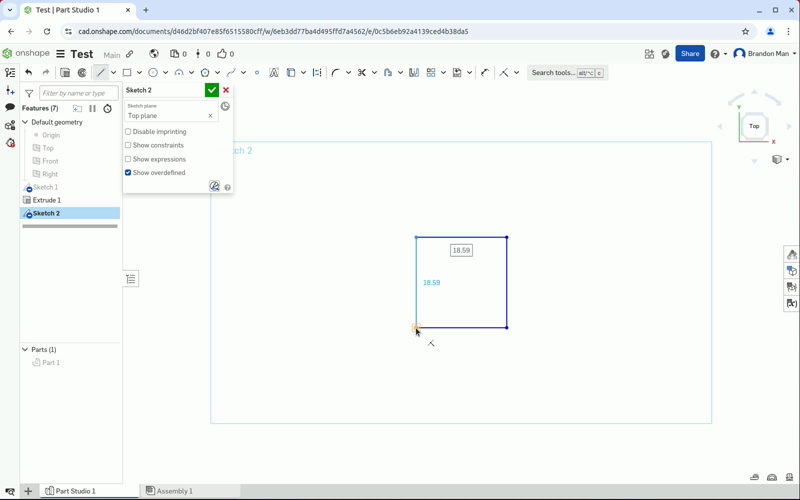
key(c)
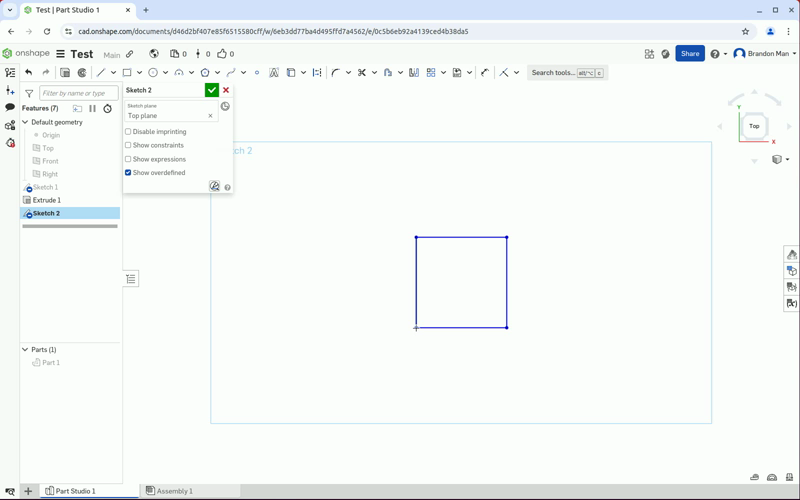
key_down(shift)
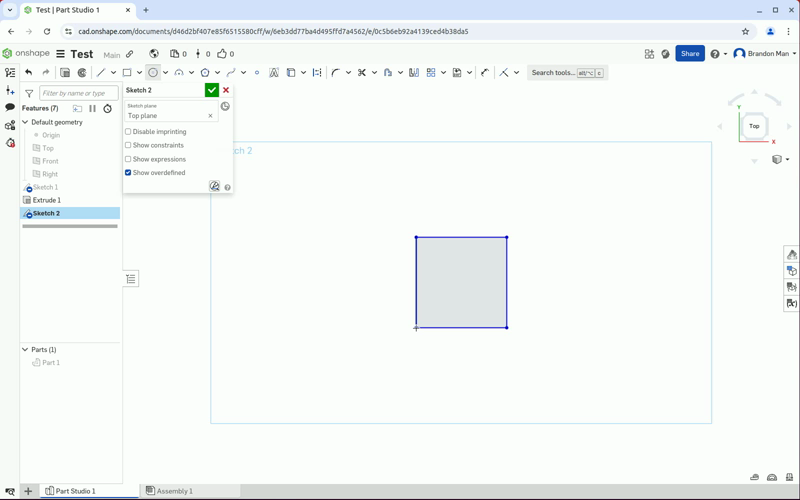
mouse_move(461, 281)
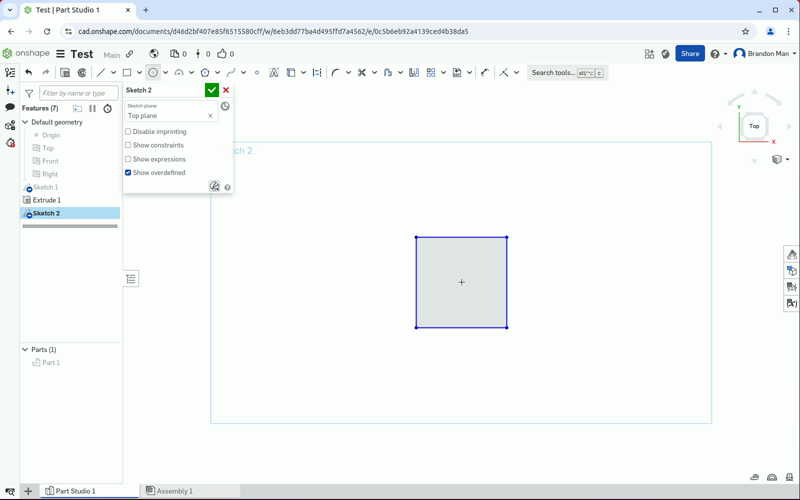
click(461, 281)
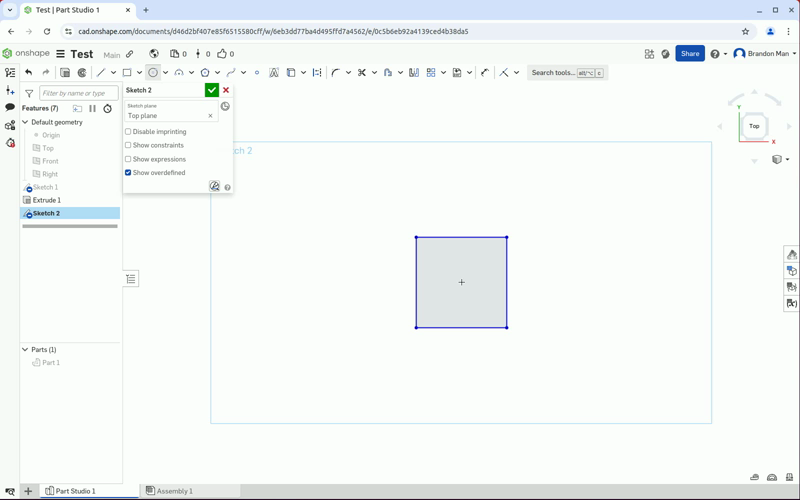
key_up(shift)
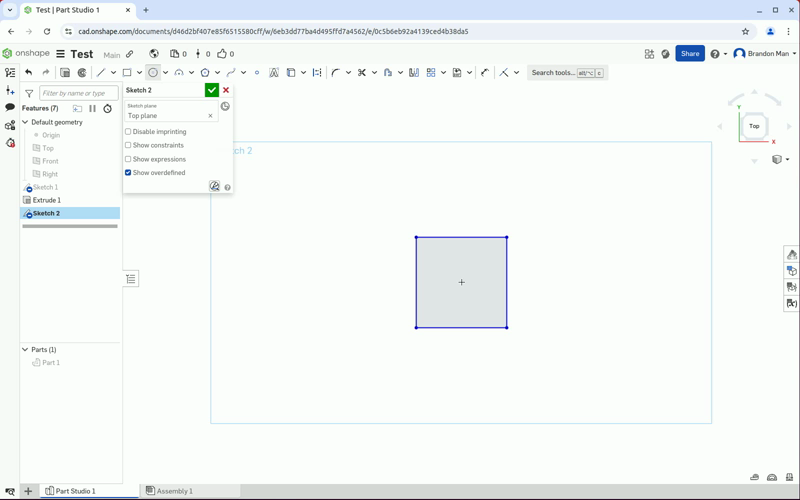
mouse_move(487, 281)
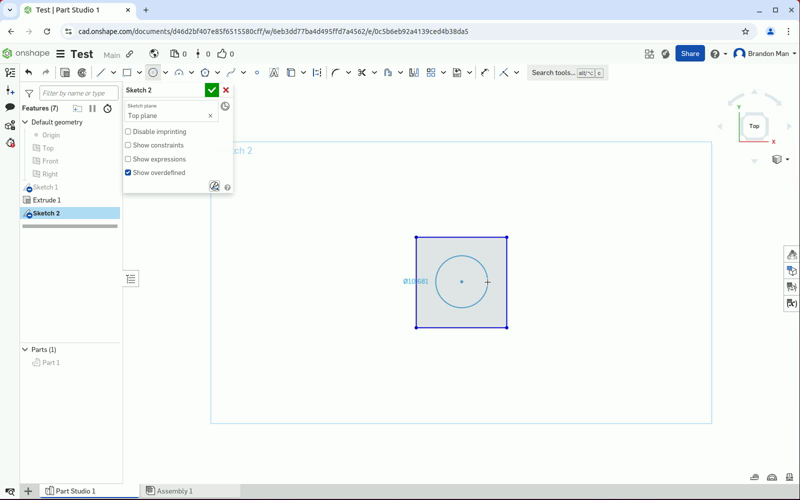
click(487, 281)
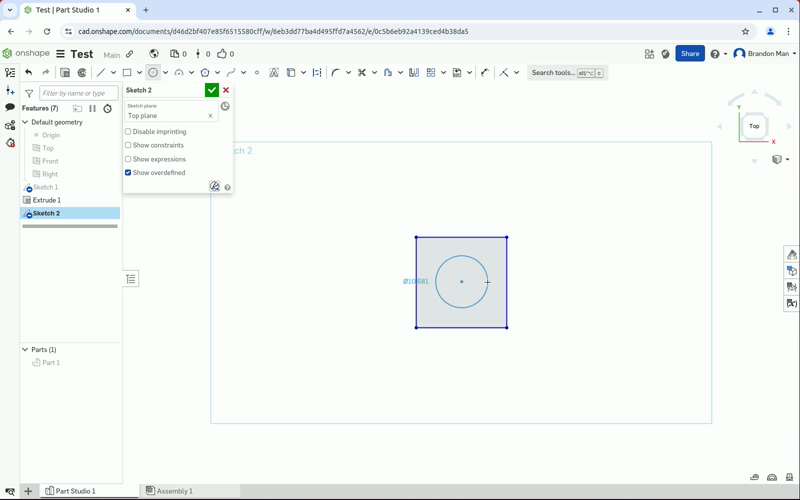
key(esc)
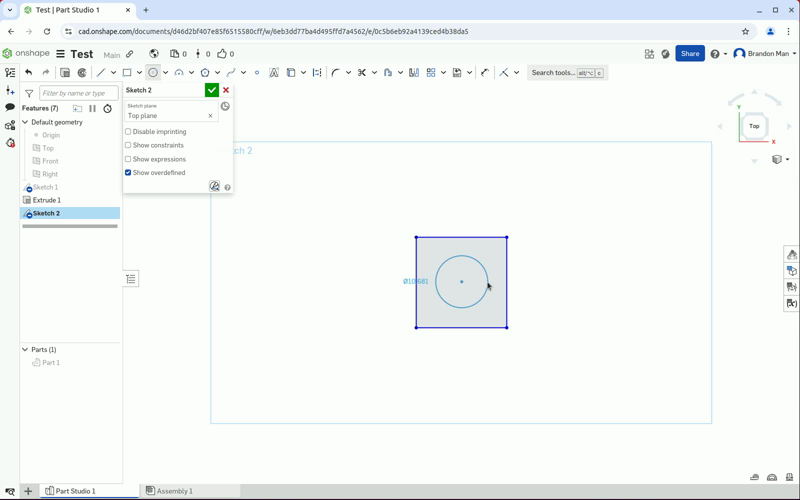
mouse_move(487, 250)
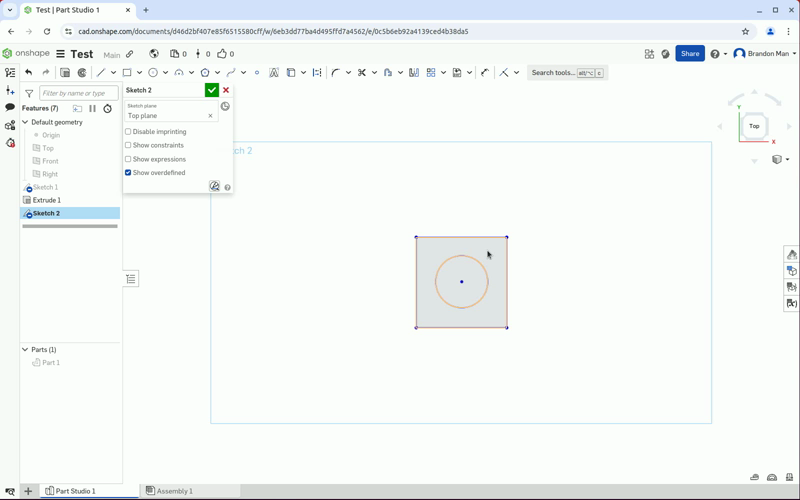
click(487, 250)
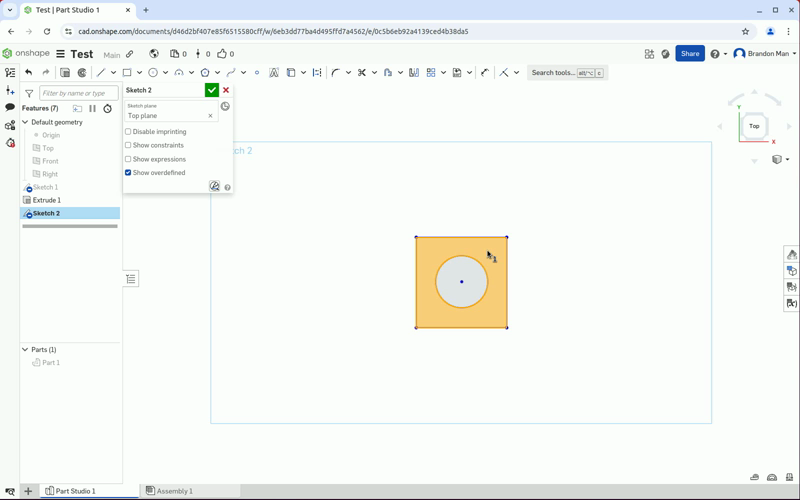
mouse_move(73, 352)
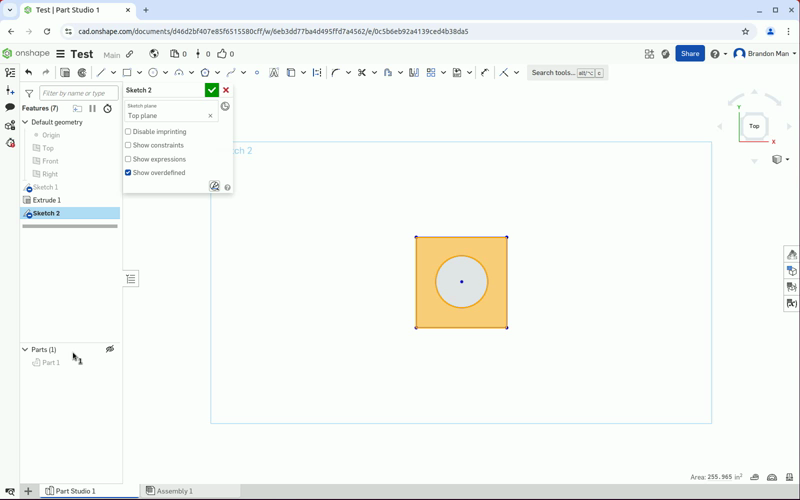
key(shift+y)
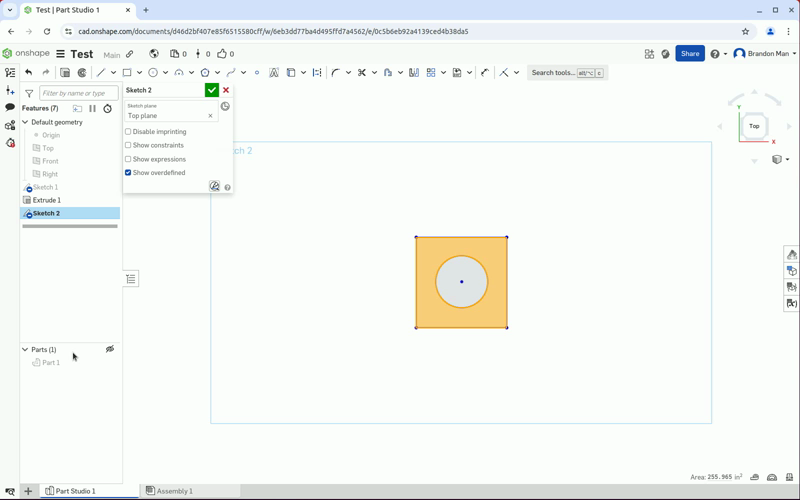
key(shift+e)
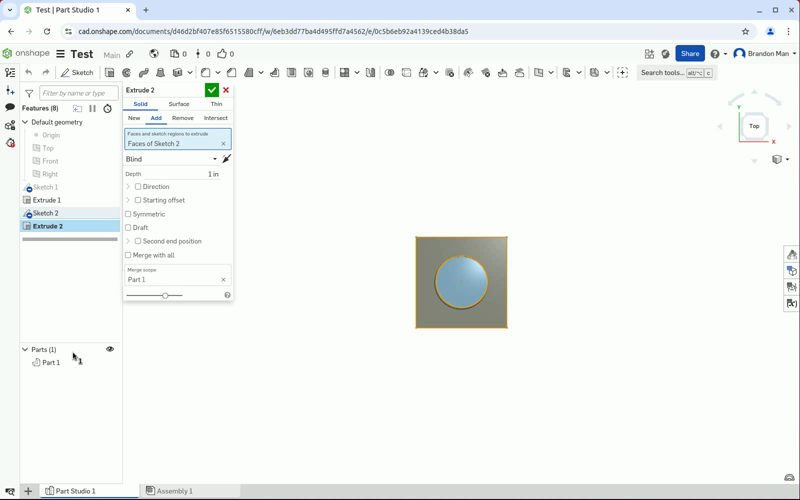
mouse_move(143, 106)
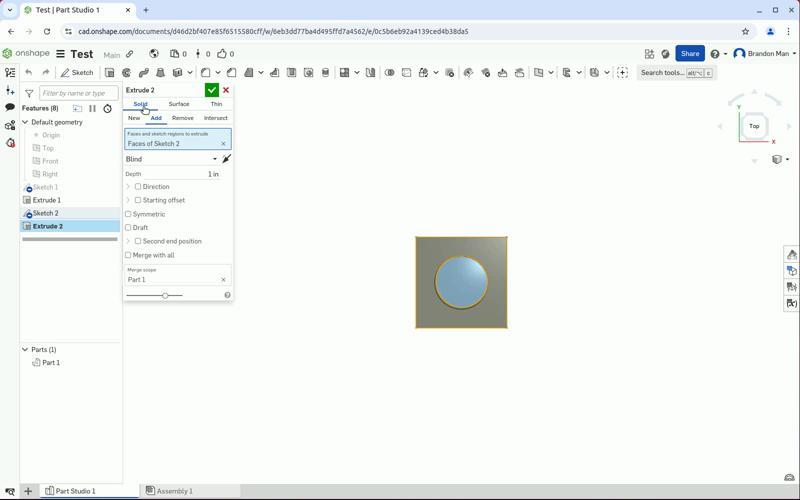
click(143, 106)
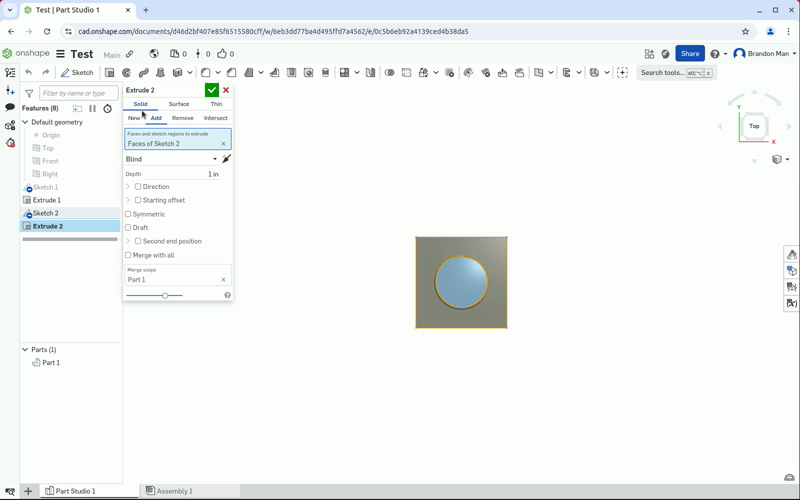
mouse_move(137, 120)
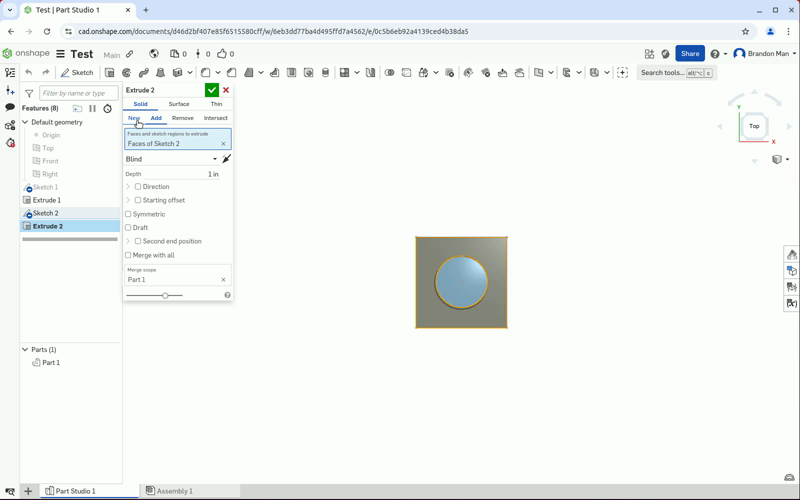
click(137, 120)
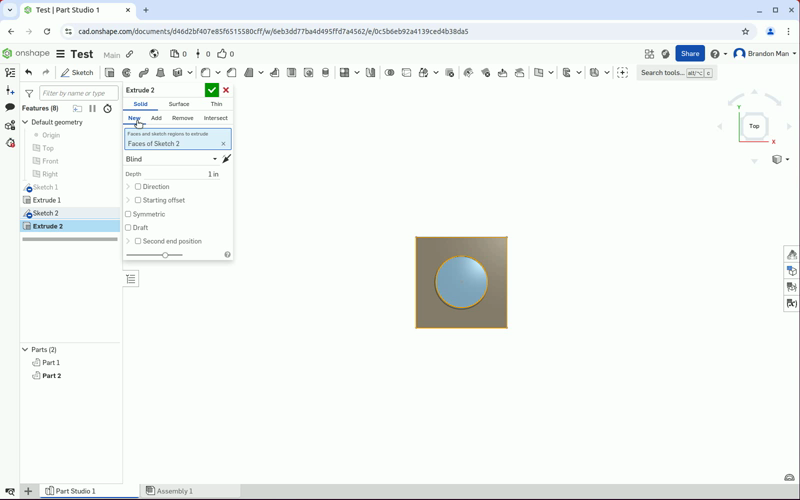
key(tab, 4)
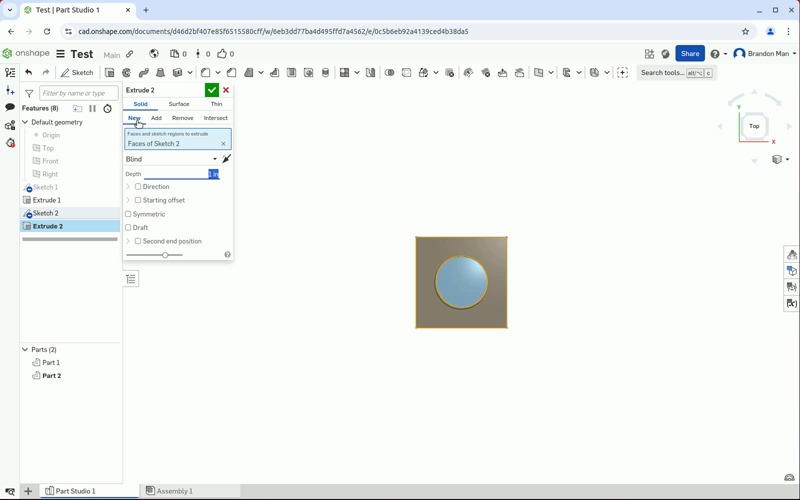
text(-14.683)
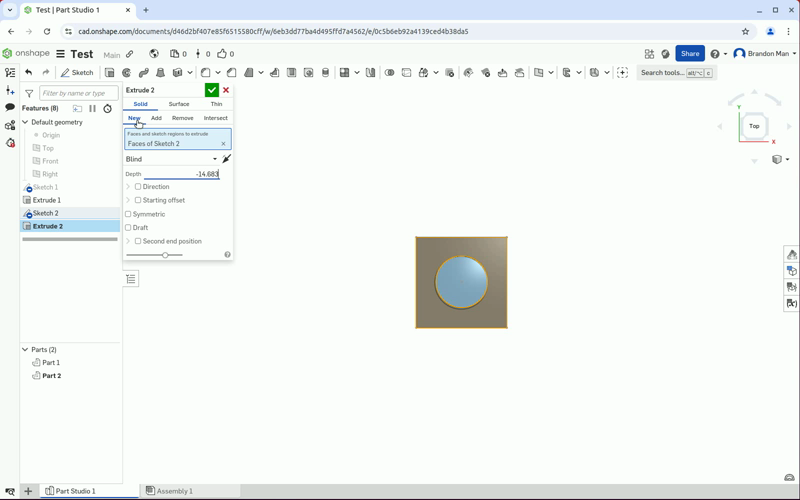
key(enter)
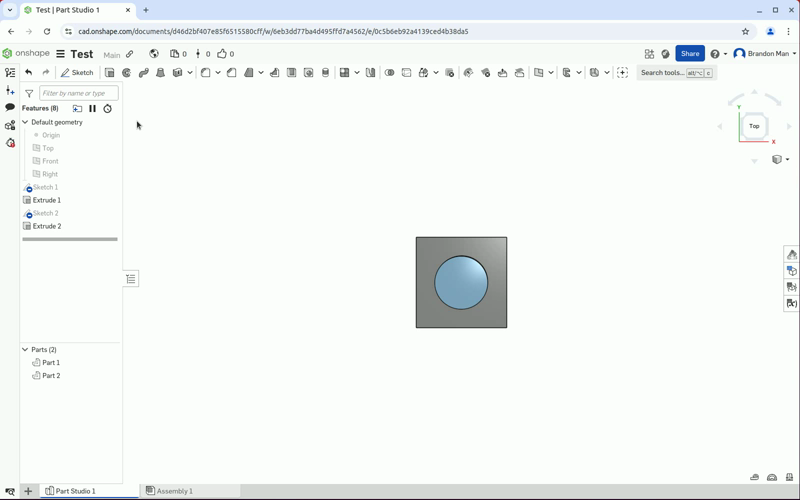
key(shift+h)
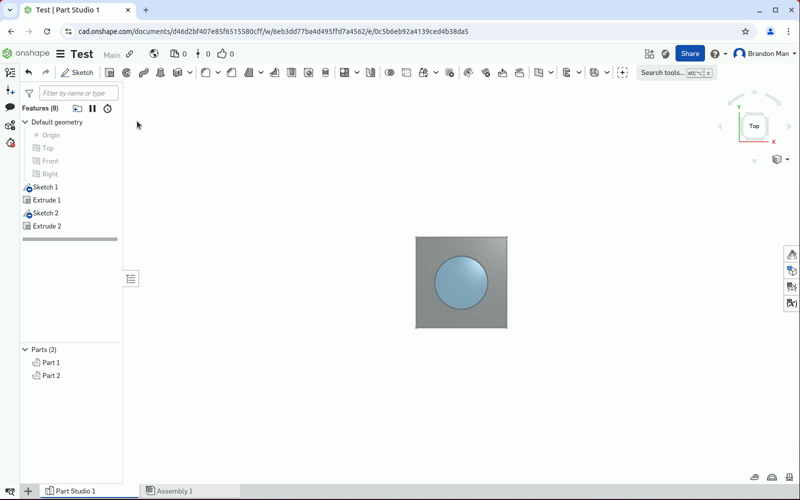
key(shift+h)
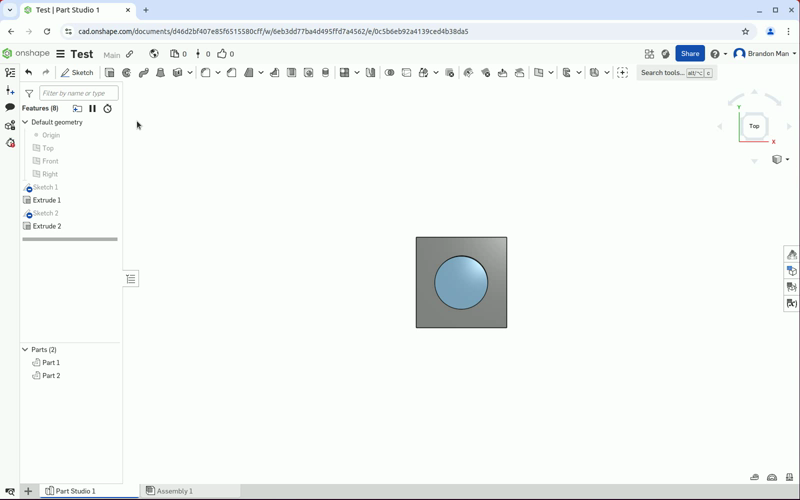
mouse_move(73, 189)
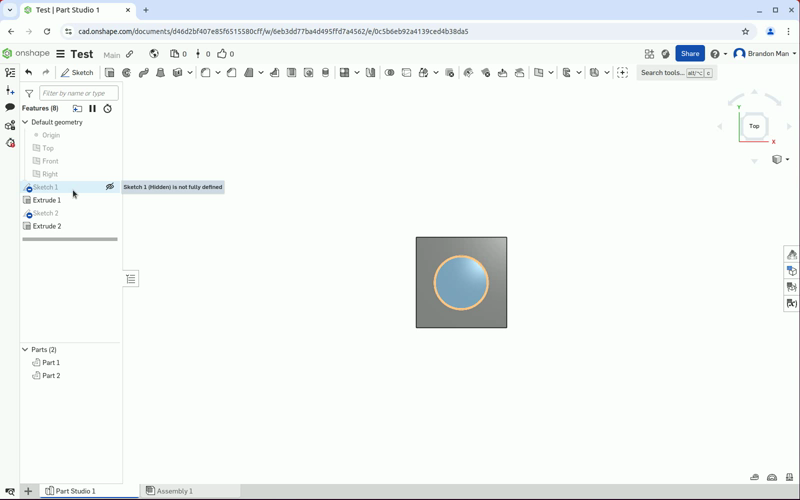
click(73, 189)
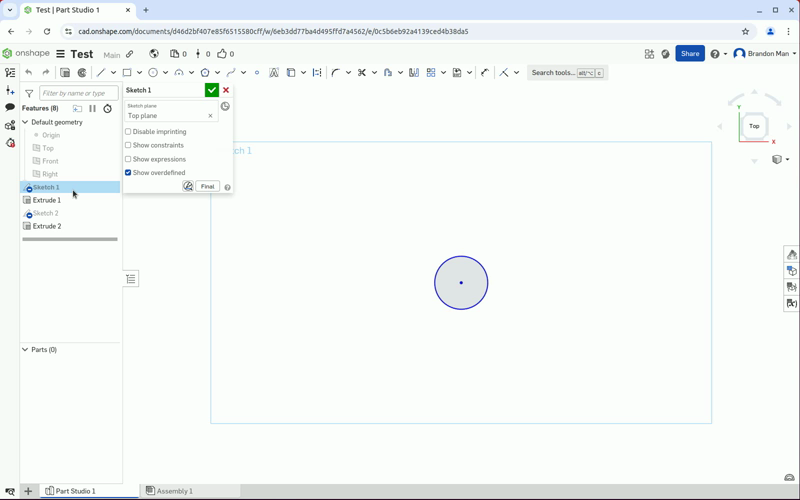
mouse_move(229, 92)
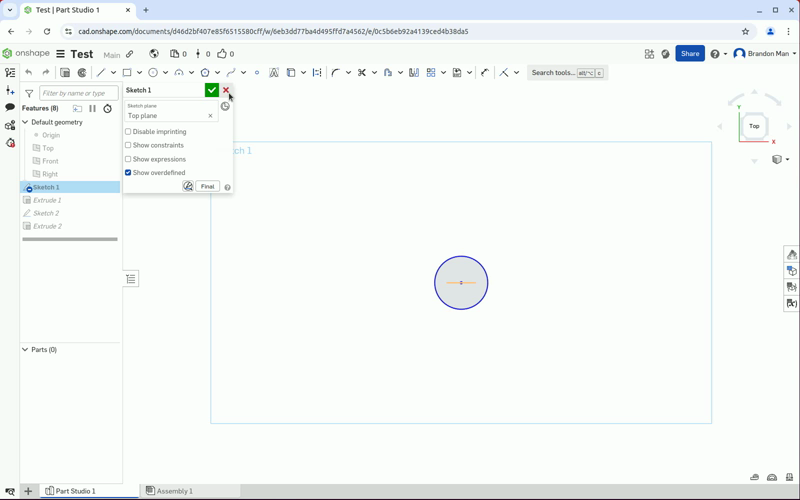
click(229, 92)
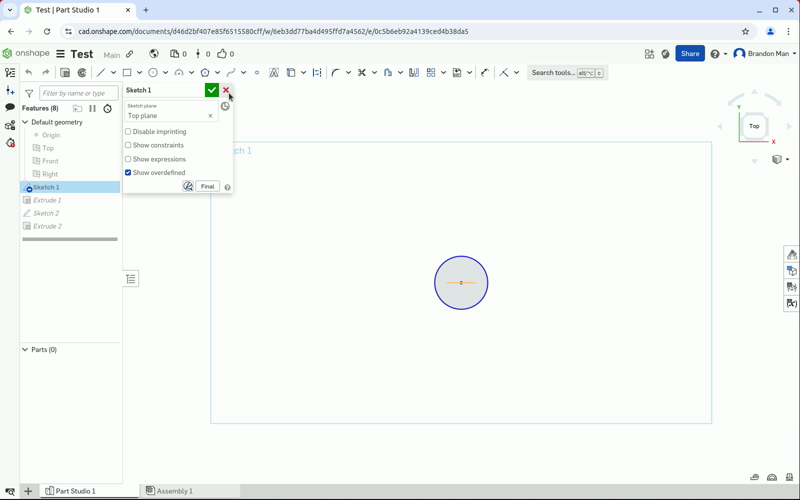
key(shift+s)
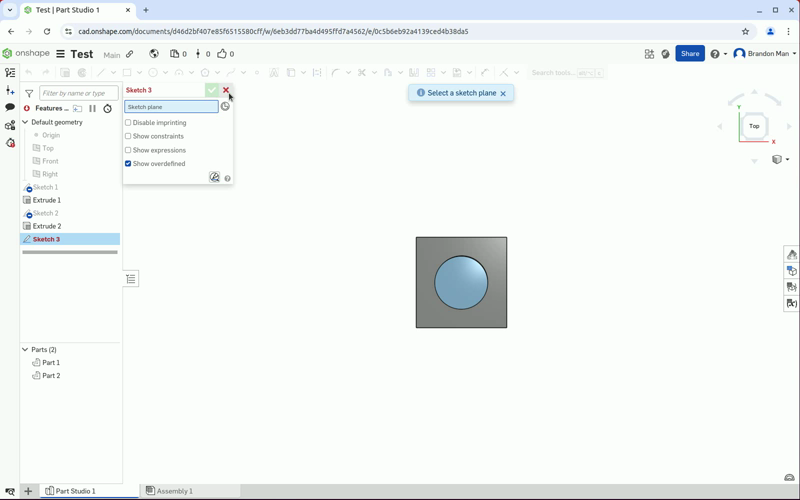
mouse_move(73, 150)
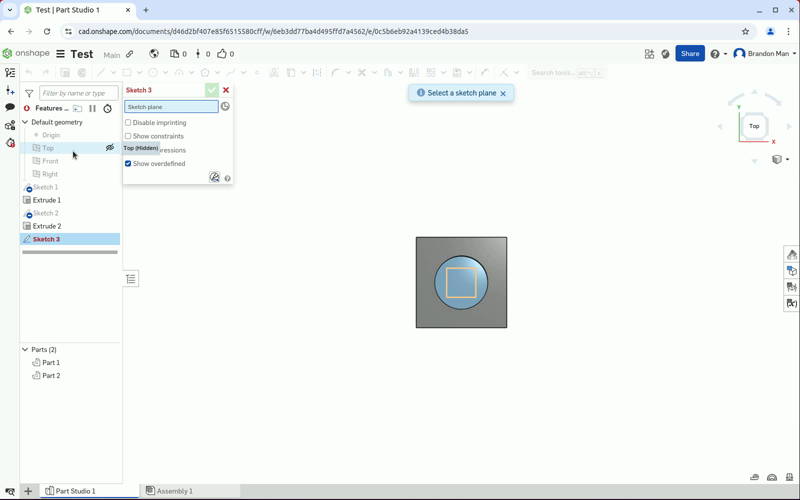
click(73, 150)
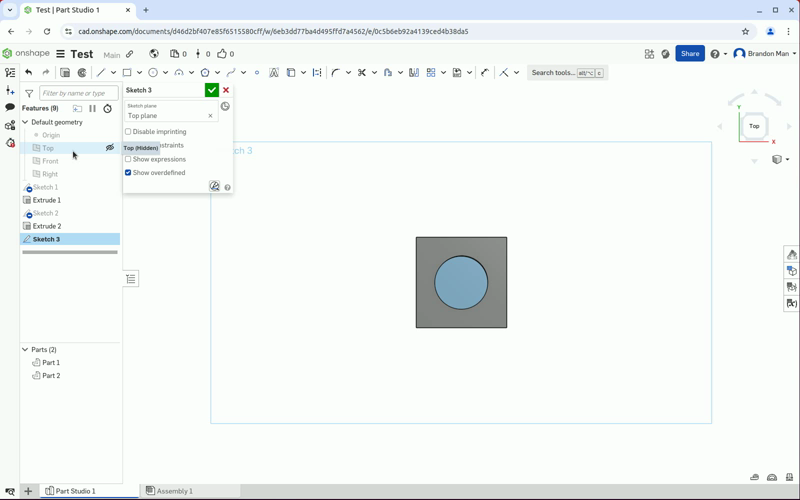
mouse_move(73, 352)
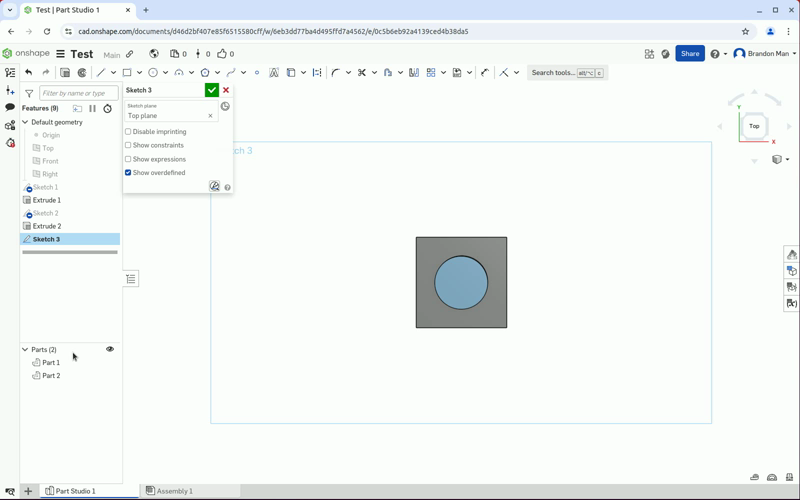
key(y)
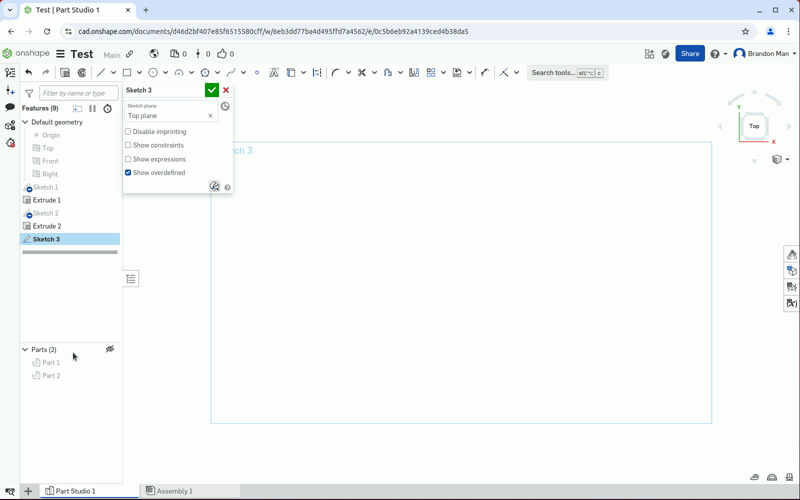
key(c)
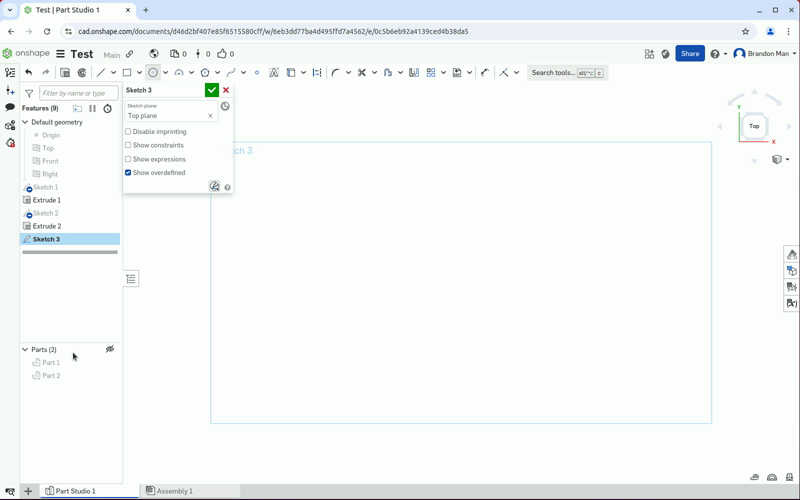
key_down(shift)
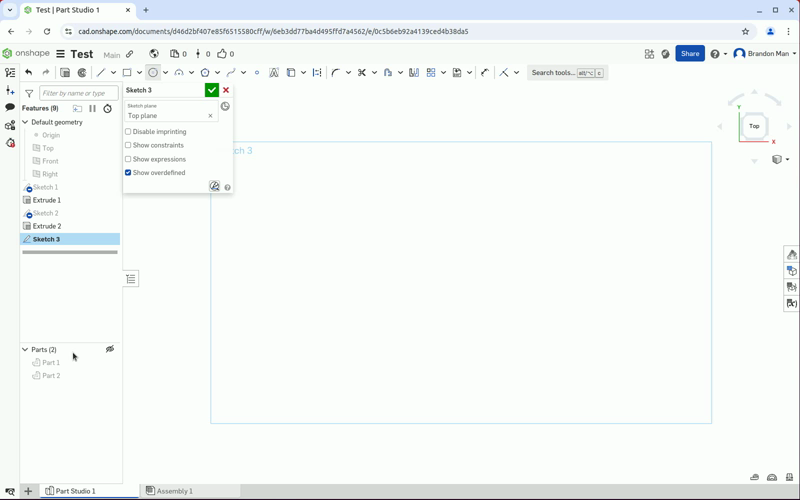
mouse_move(461, 282)
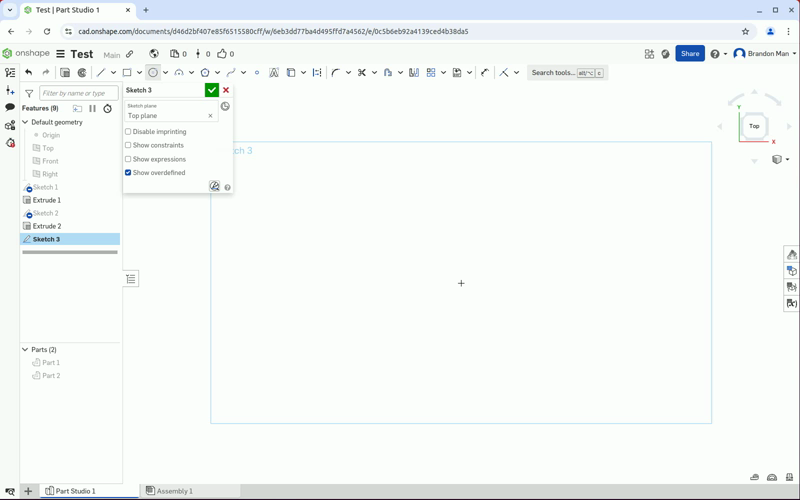
click(461, 282)
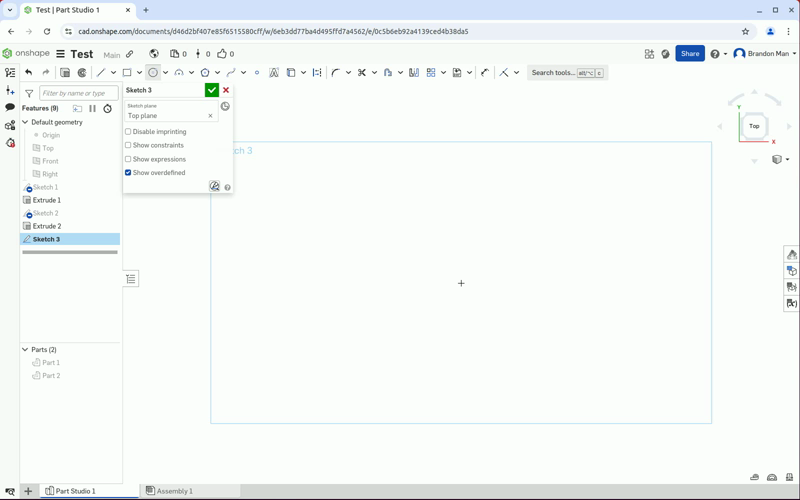
key_up(shift)
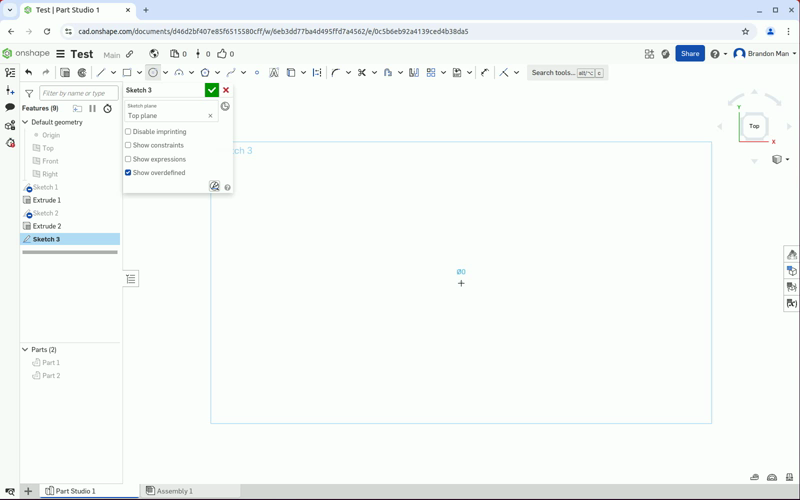
mouse_move(487, 282)
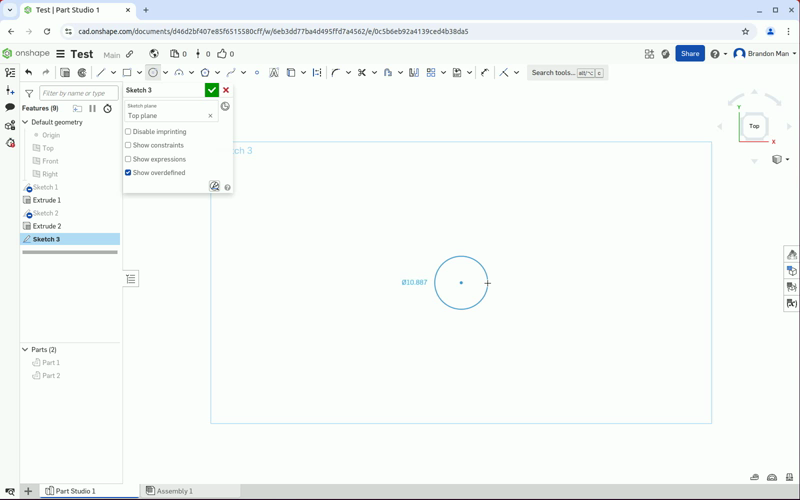
click(487, 282)
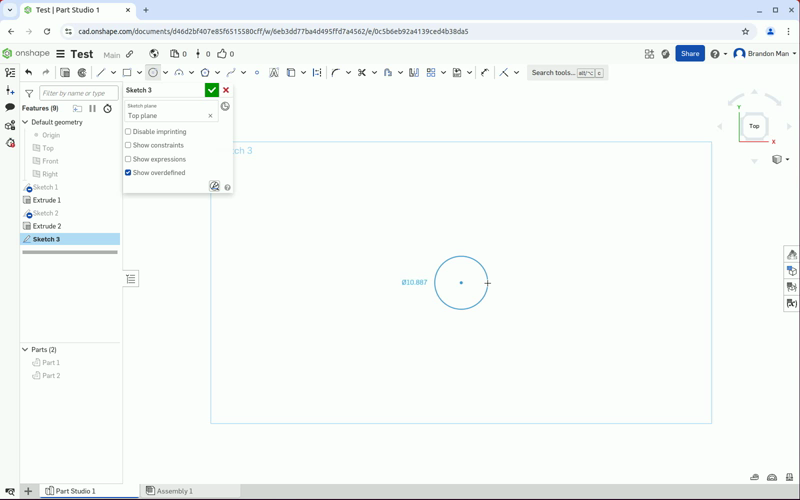
key(esc)
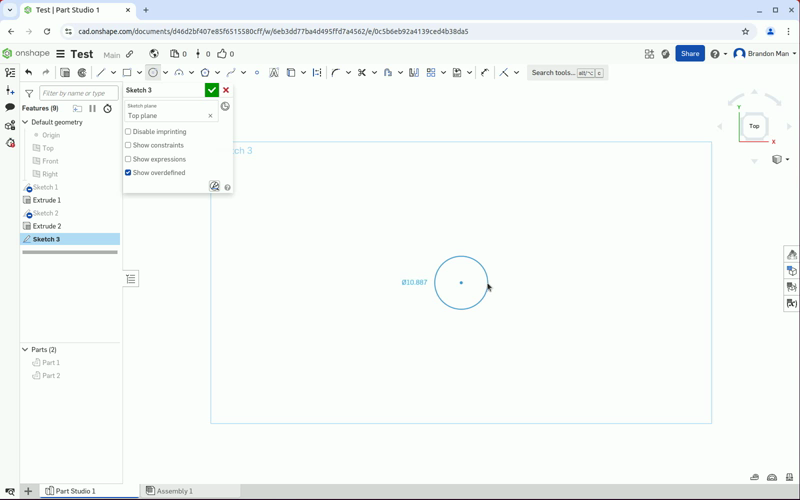
mouse_move(474, 284)
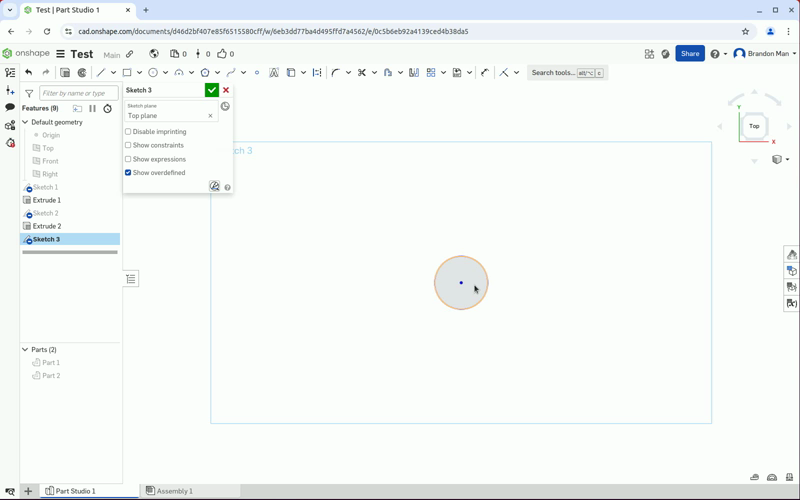
click(474, 284)
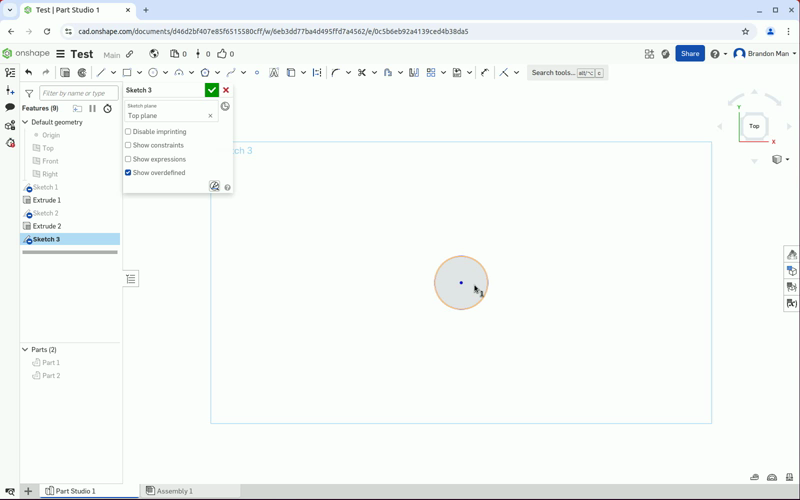
mouse_move(73, 352)
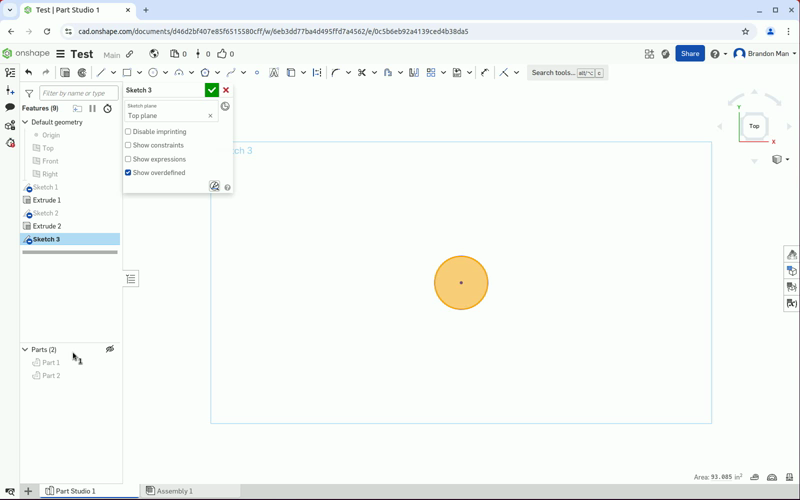
key(shift+y)
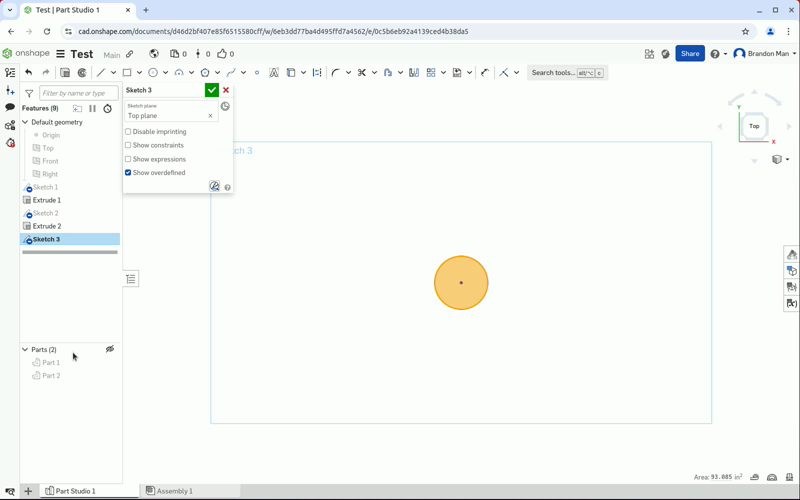
key(shift+e)
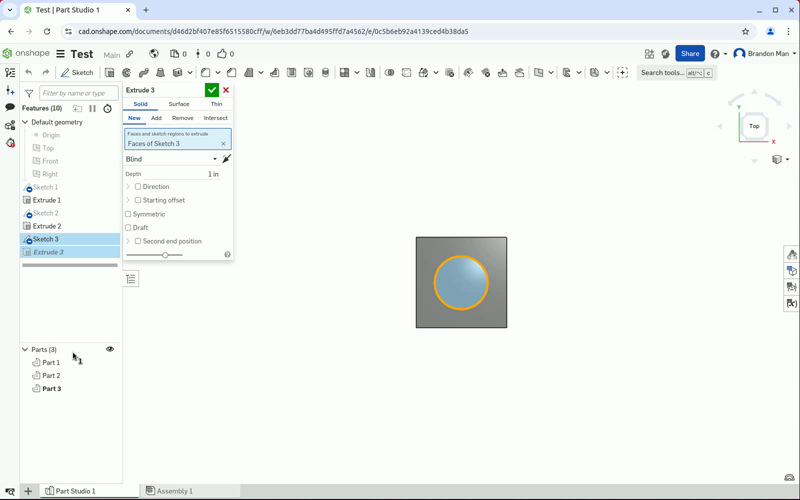
mouse_move(143, 106)
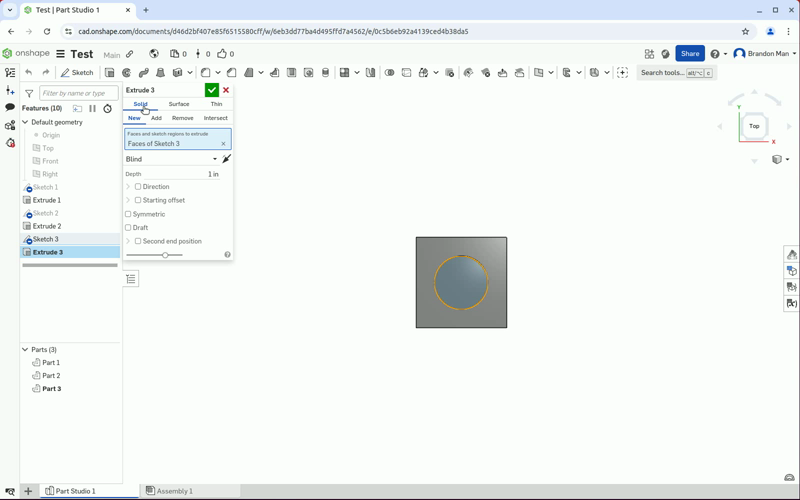
click(143, 106)
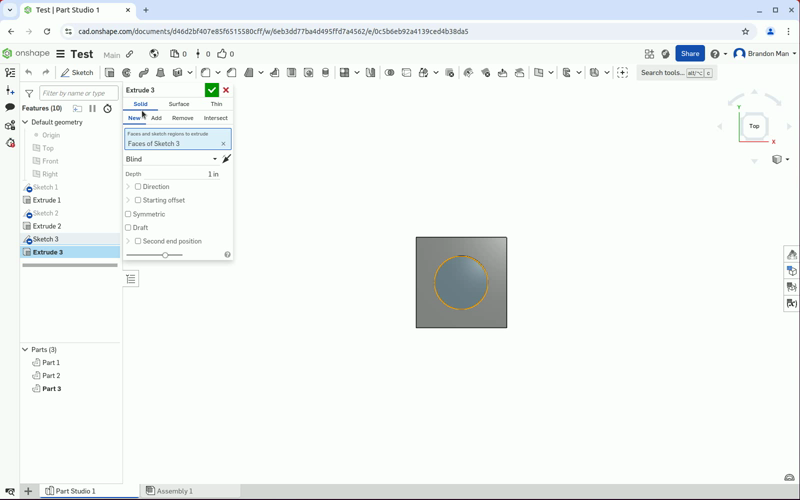
mouse_move(137, 120)
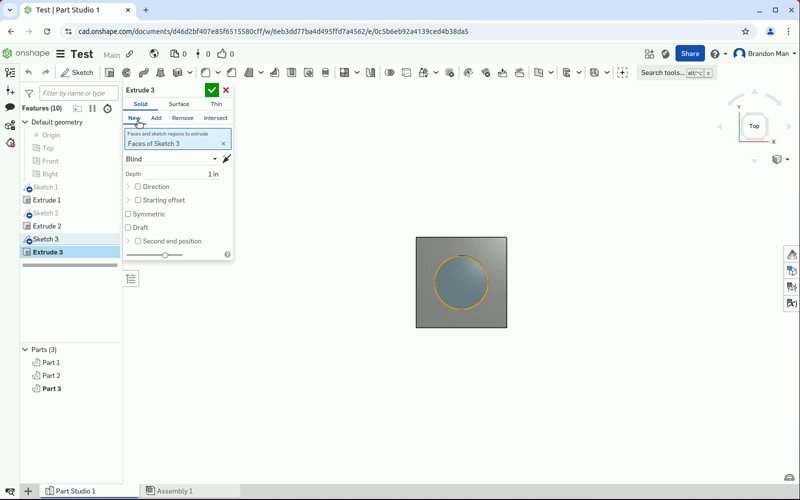
click(137, 120)
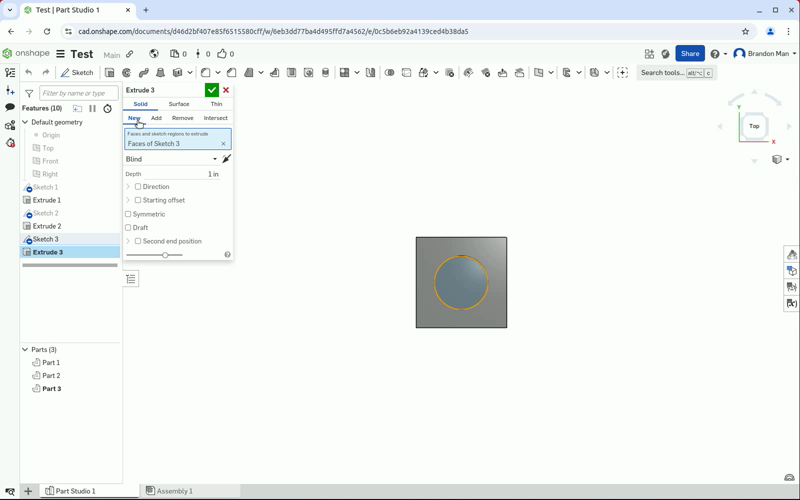
key(tab, 4)
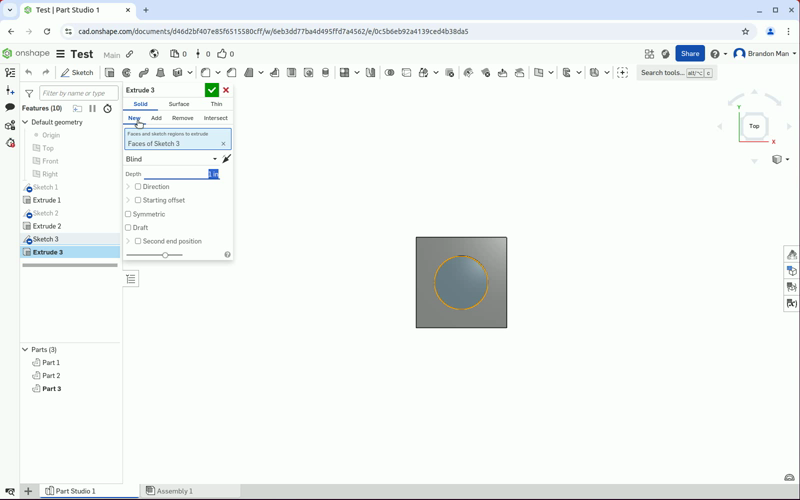
text(-14.683)
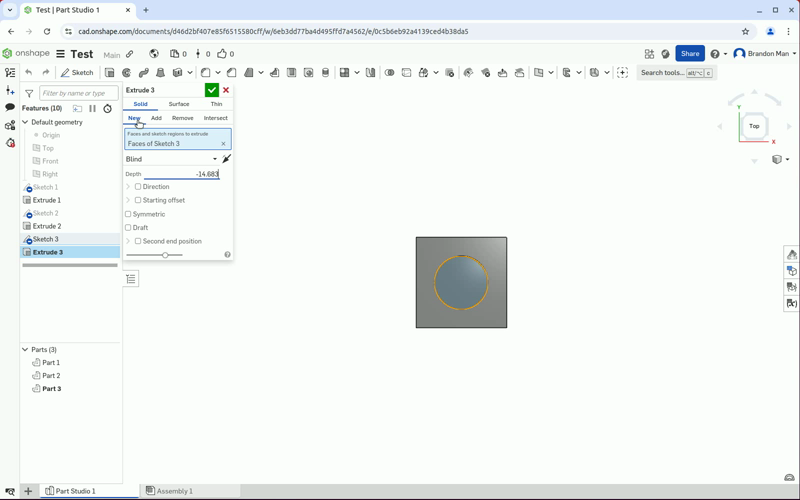
key(enter)
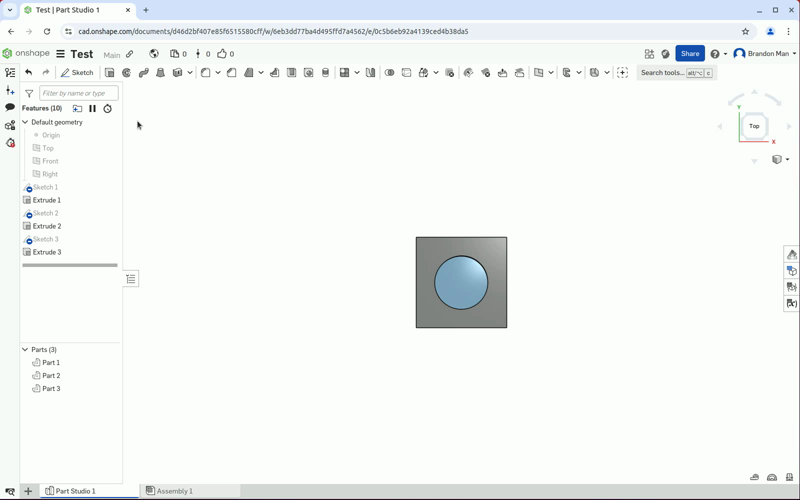
key(shift+h)
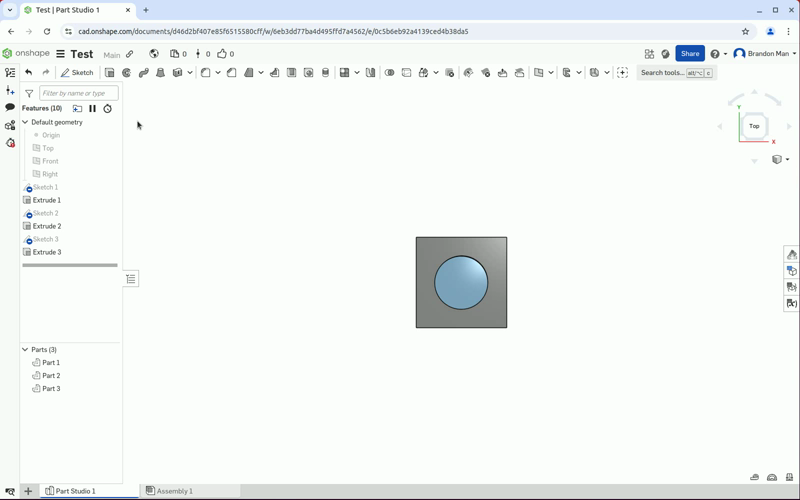
key(shift+h)
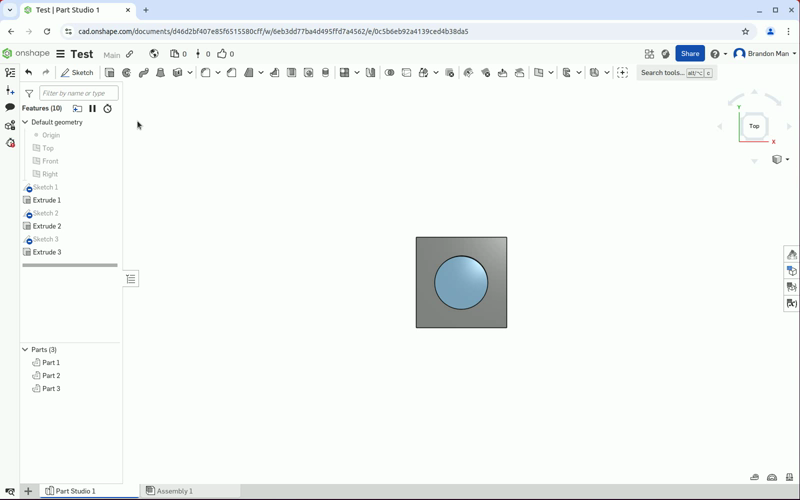
mouse_move(73, 189)
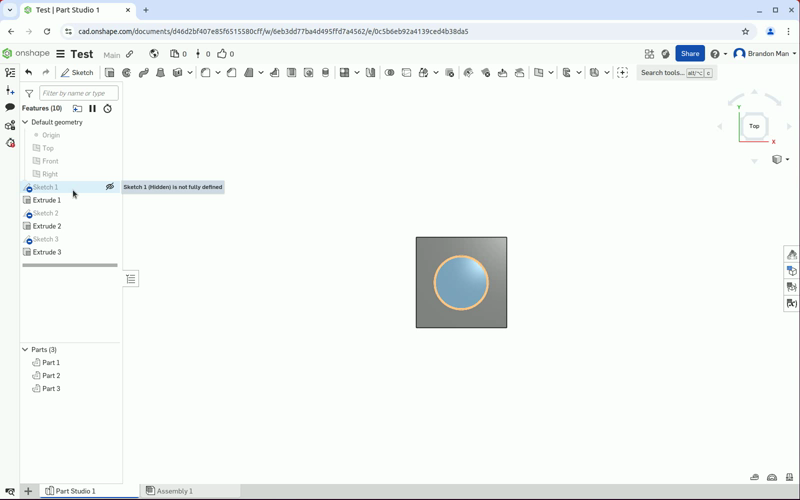
click(73, 189)
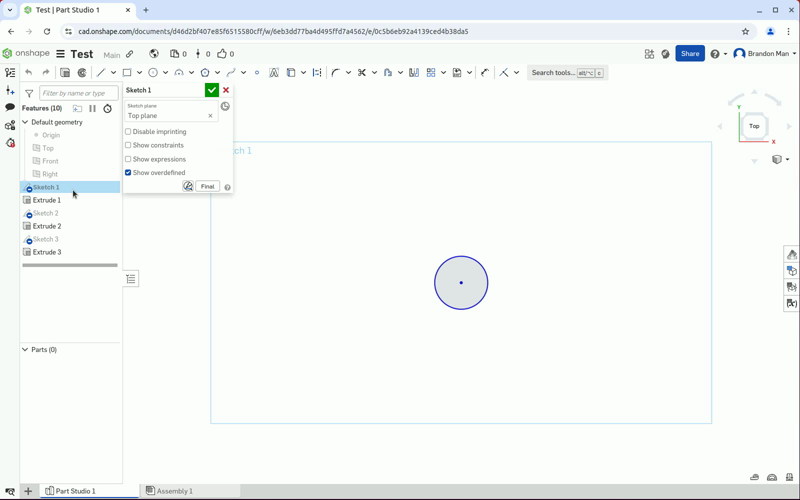
mouse_move(229, 92)
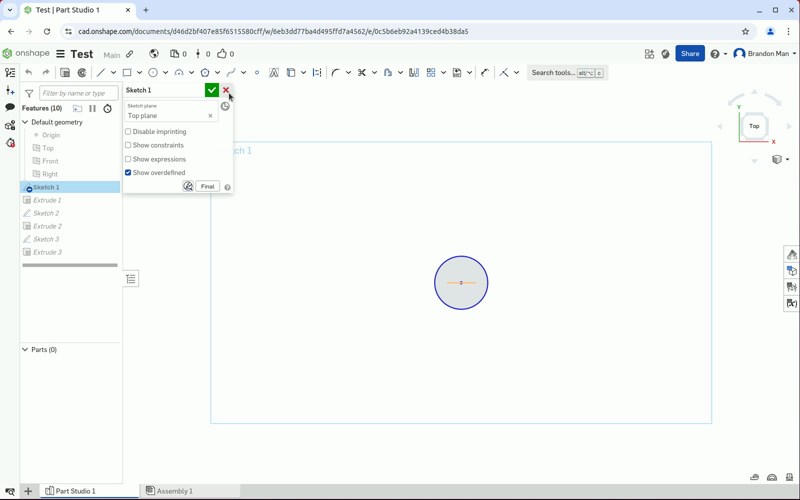
click(229, 92)
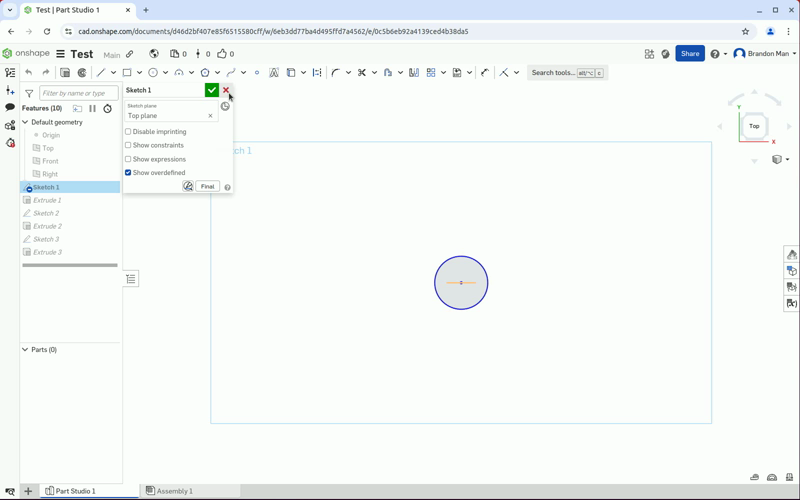
key(shift+s)
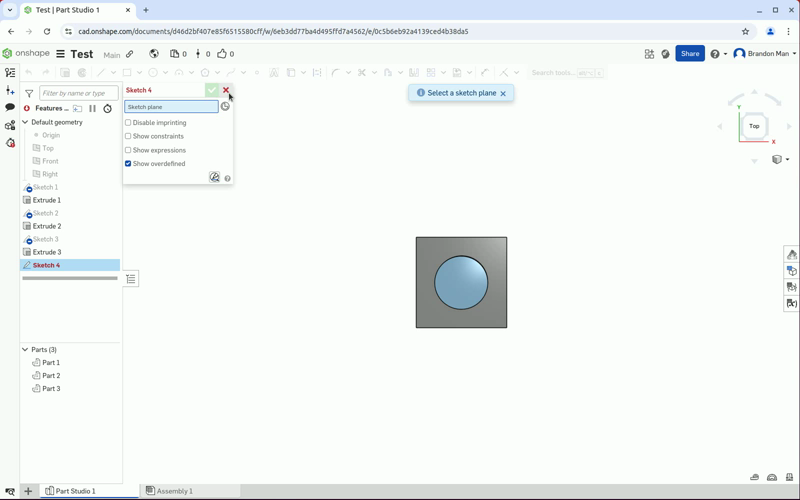
mouse_move(73, 150)
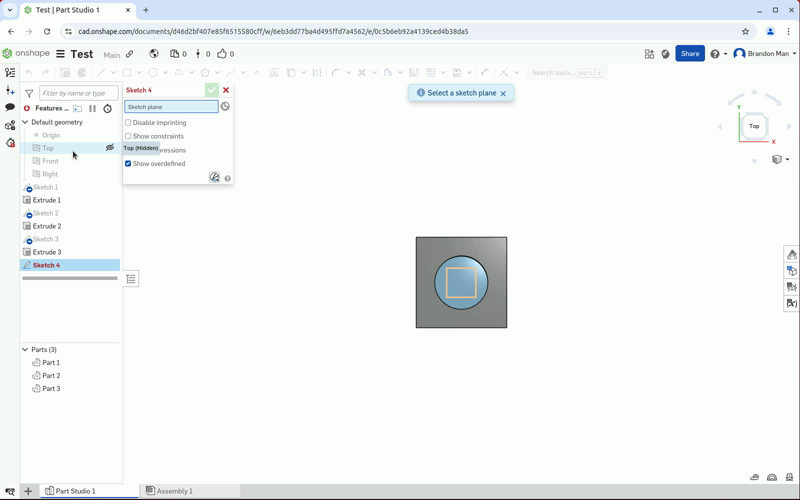
click(73, 150)
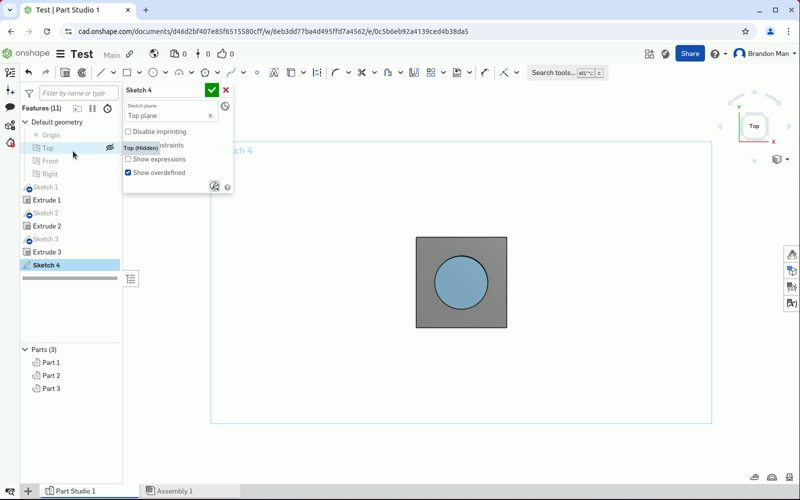
mouse_move(73, 352)
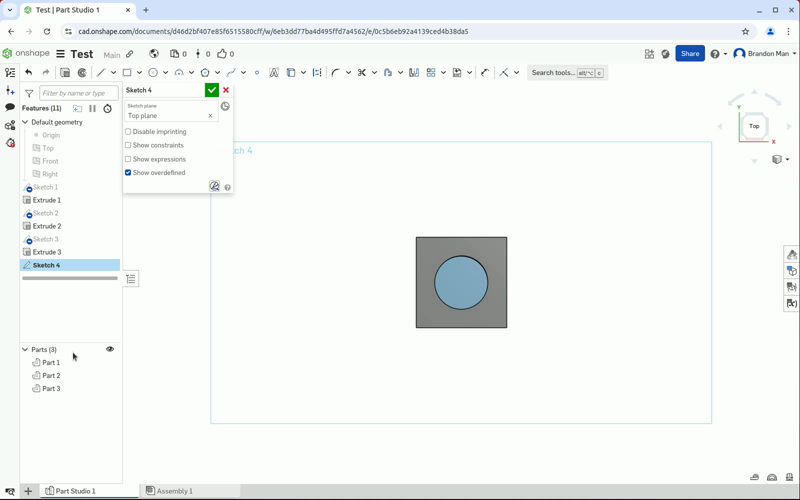
key(y)
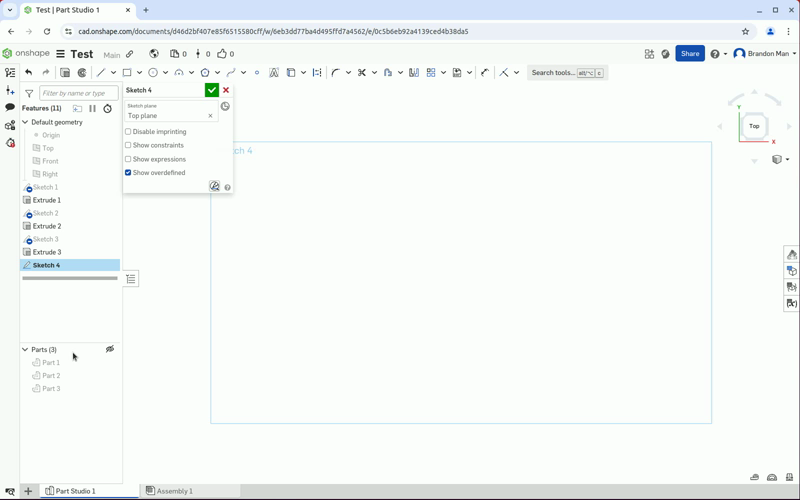
key(l)
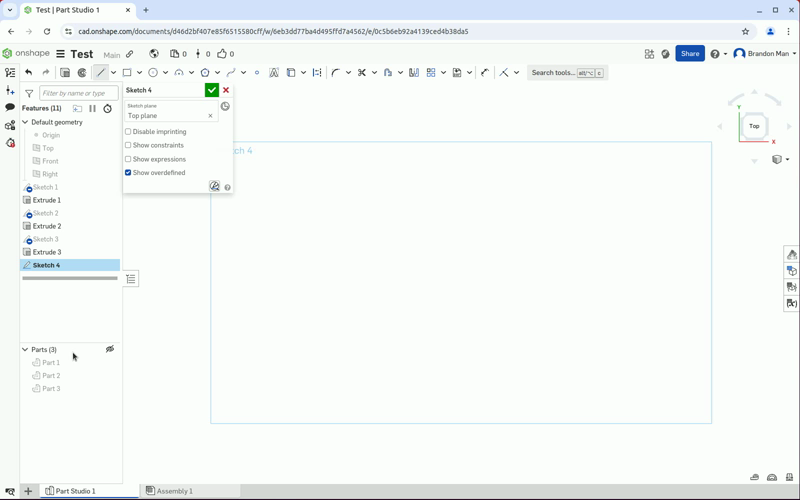
key_down(shift)
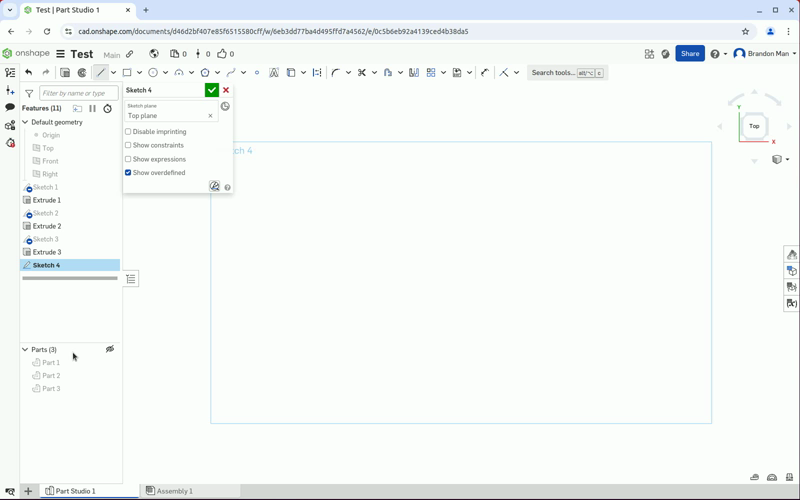
mouse_move(348, 351)
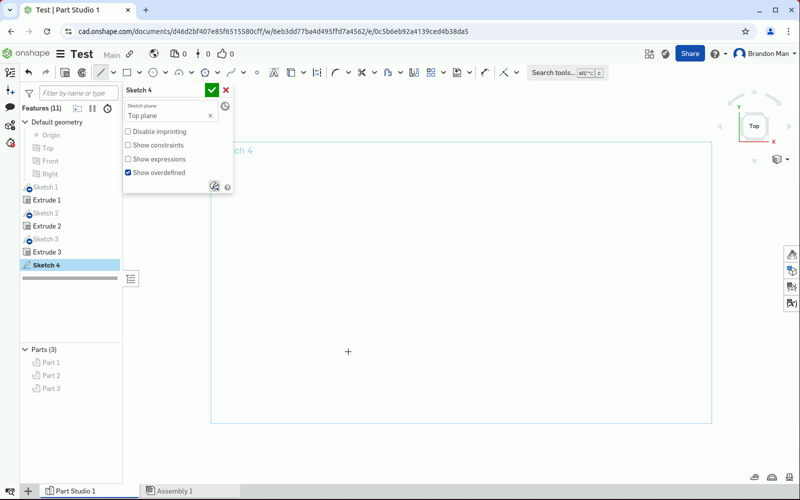
click(348, 351)
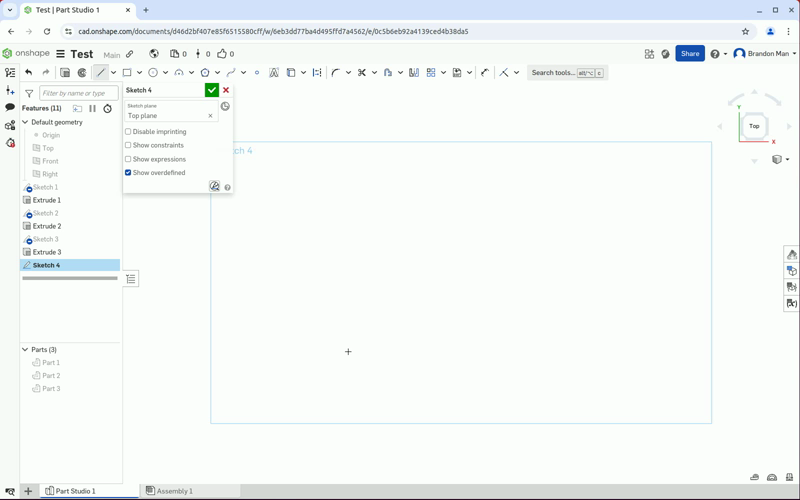
key_up(shift)
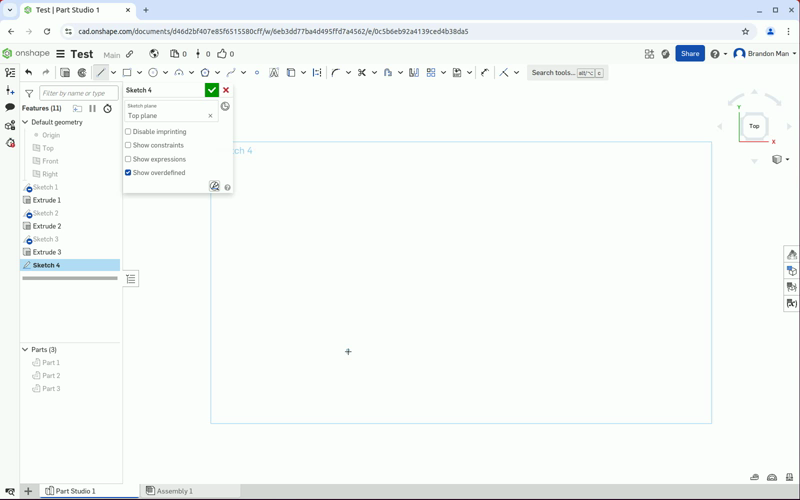
key_down(shift)
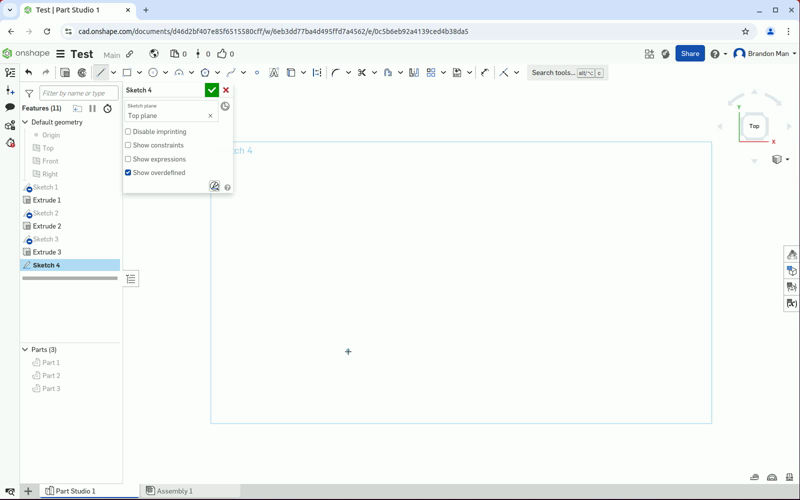
mouse_move(572, 351)
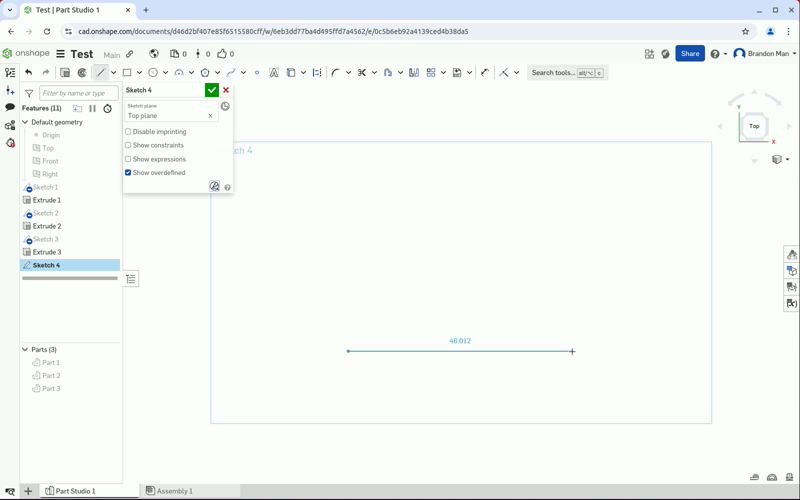
click(572, 351)
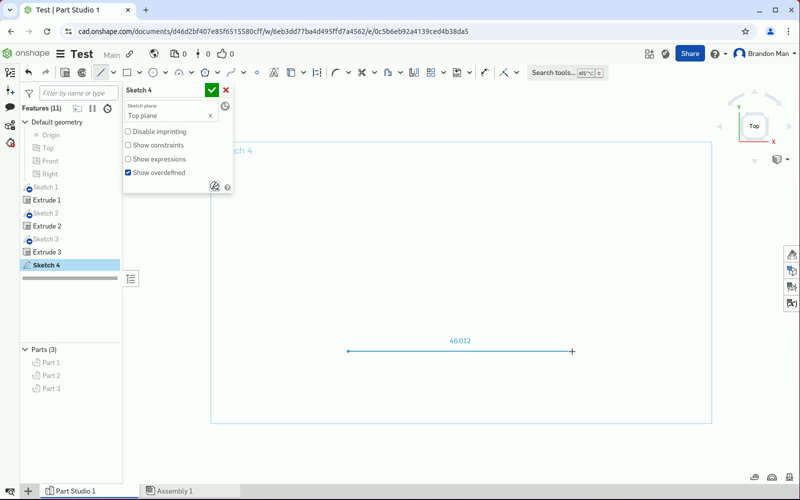
key_up(shift)
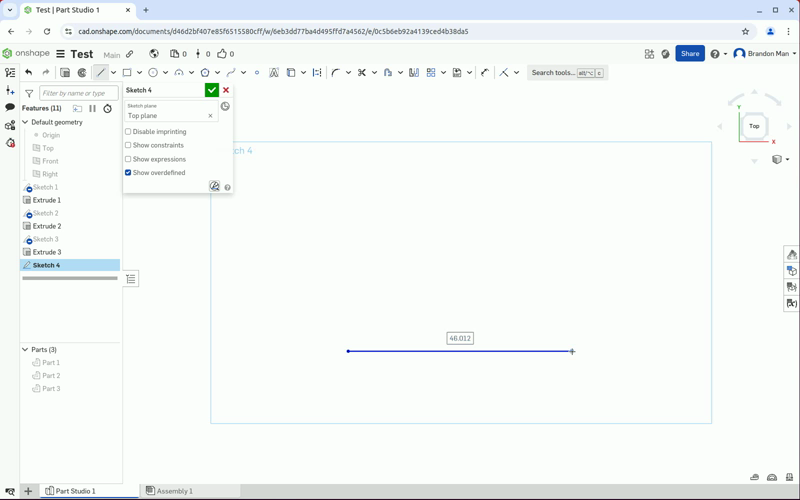
key_down(shift)
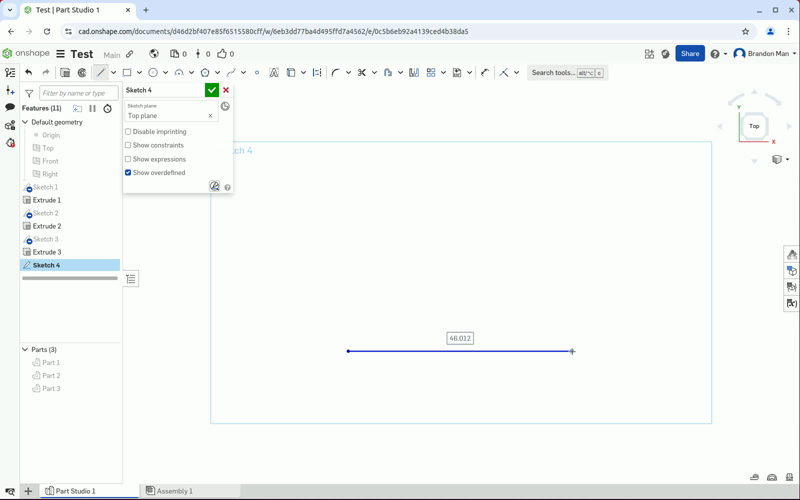
mouse_move(572, 216)
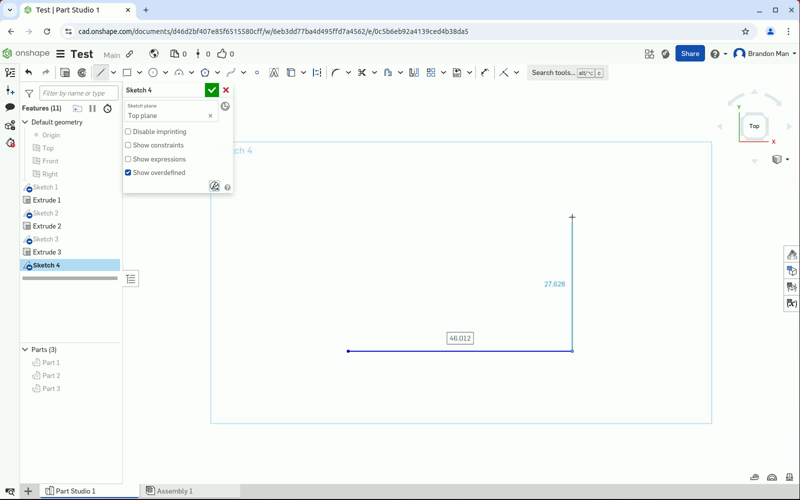
click(572, 216)
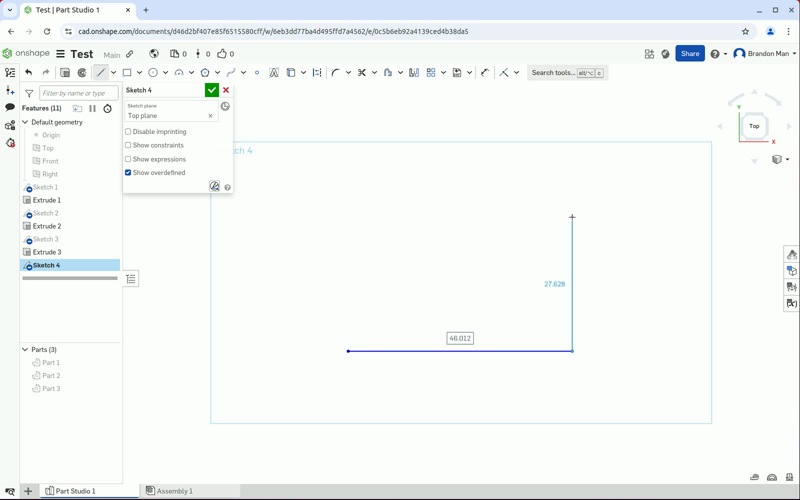
key_up(shift)
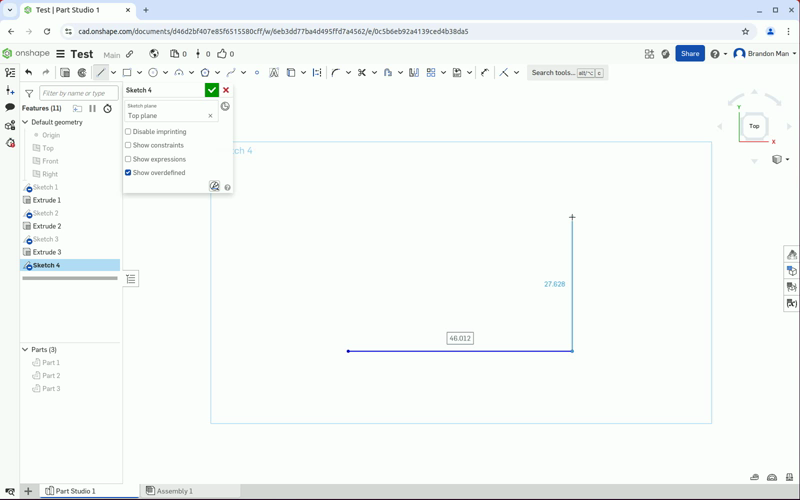
key_down(shift)
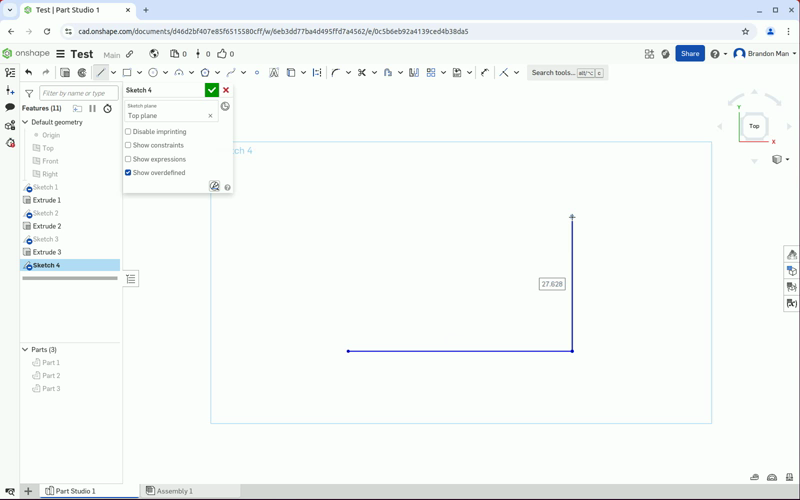
mouse_move(348, 216)
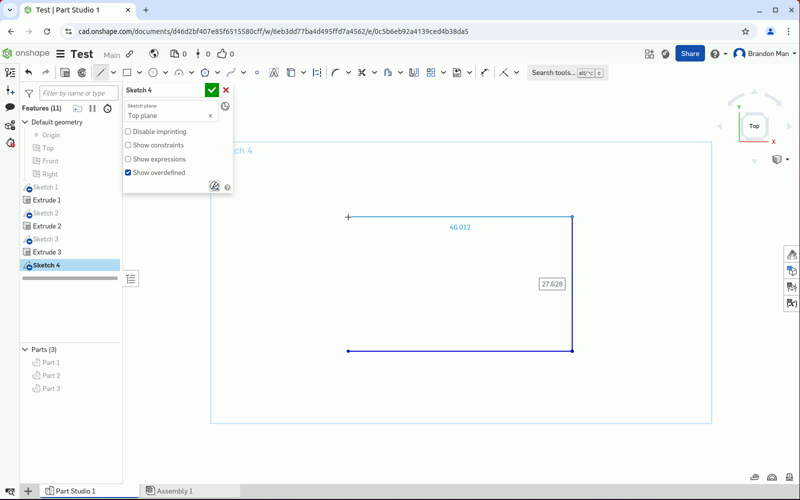
click(348, 216)
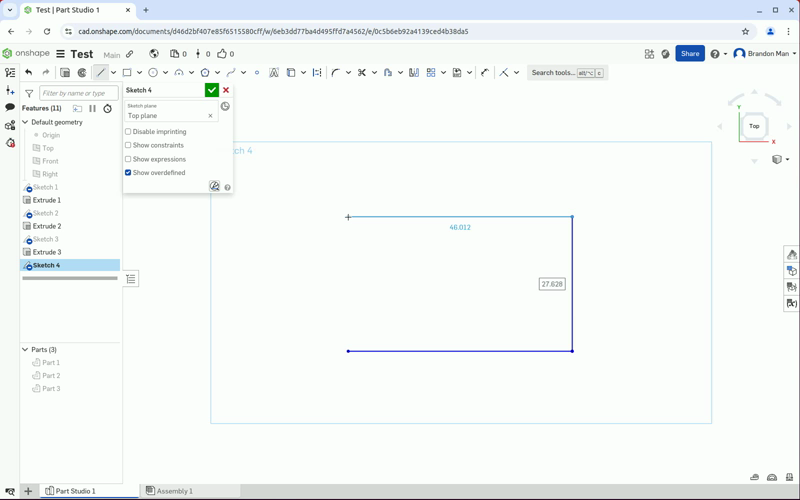
key_up(shift)
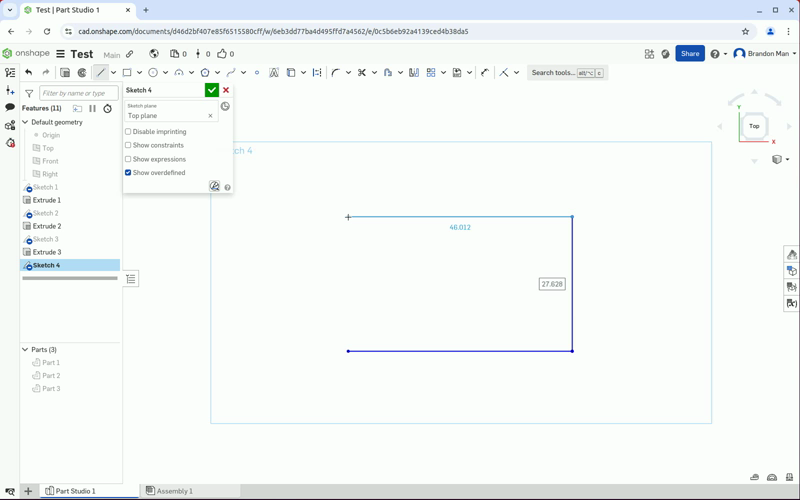
key_down(shift)
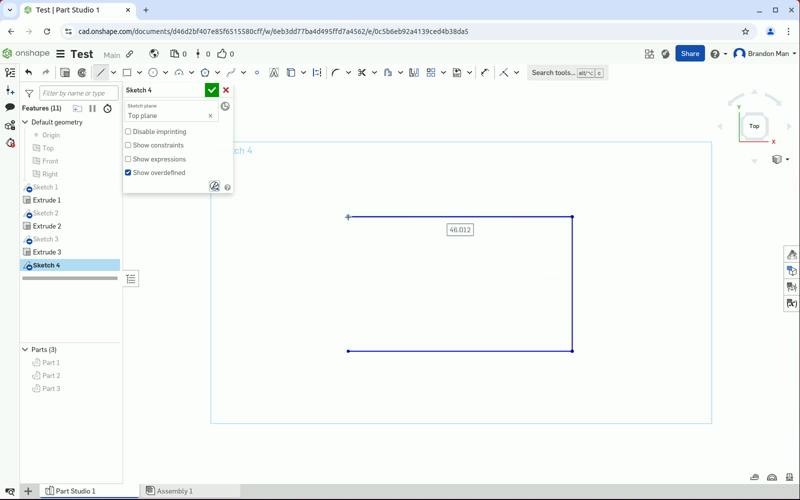
mouse_move(348, 351)
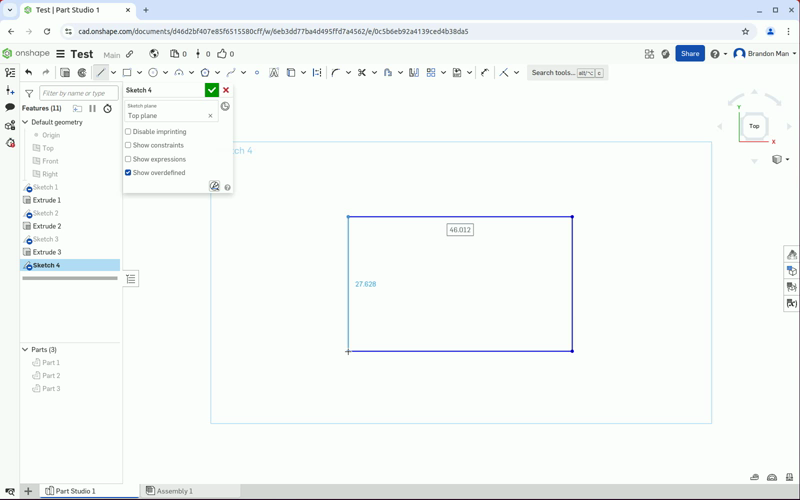
key_up(shift)
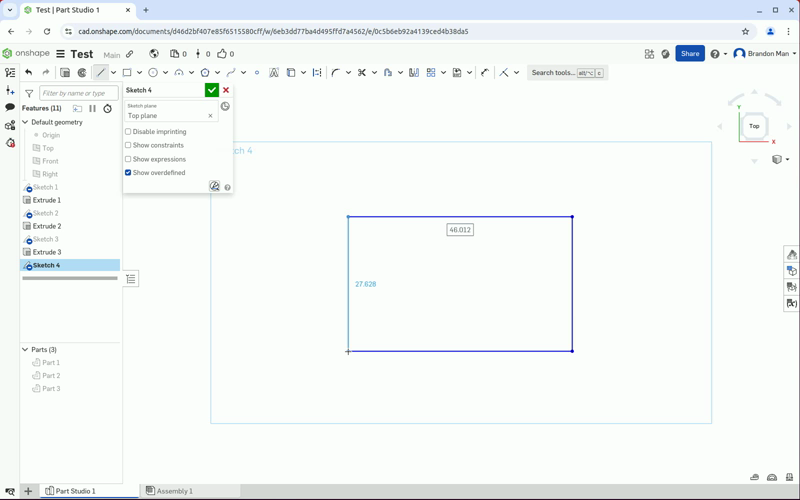
click(348, 351)
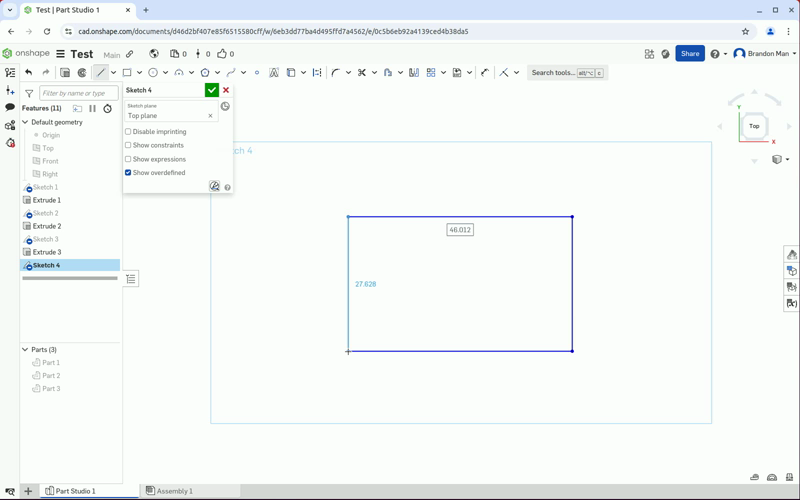
key(esc)
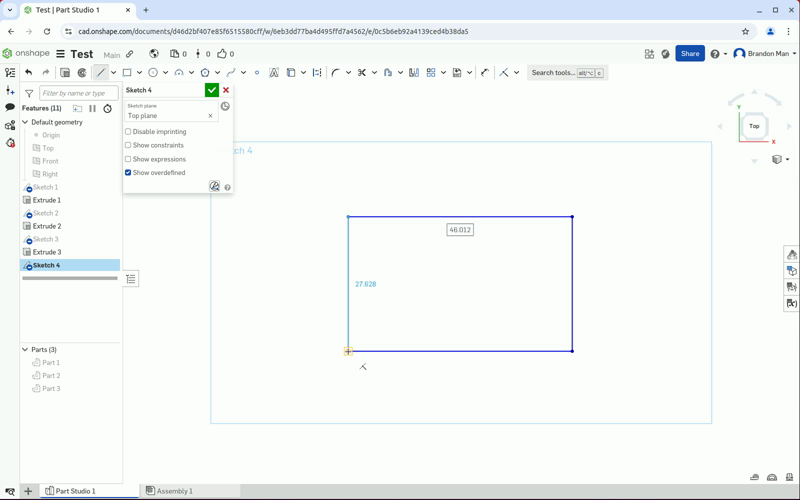
mouse_move(538, 257)
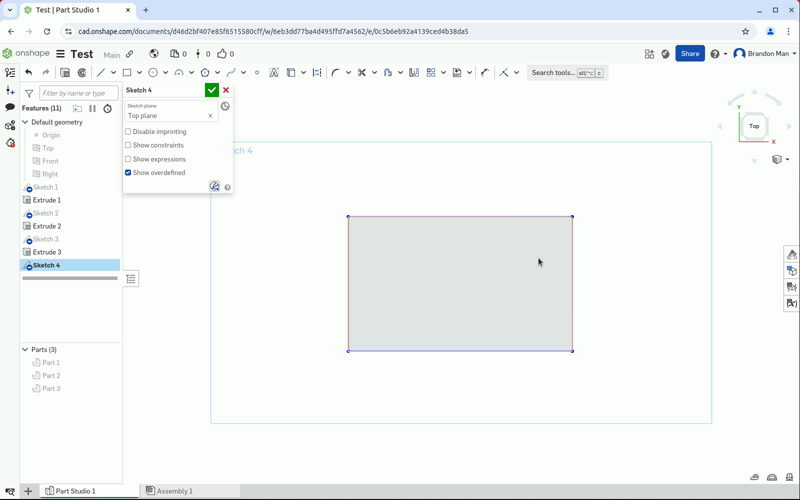
click(538, 257)
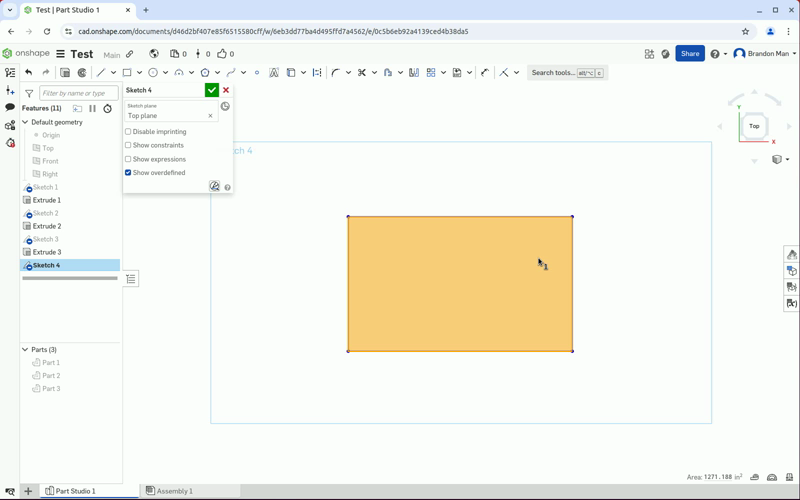
mouse_move(73, 352)
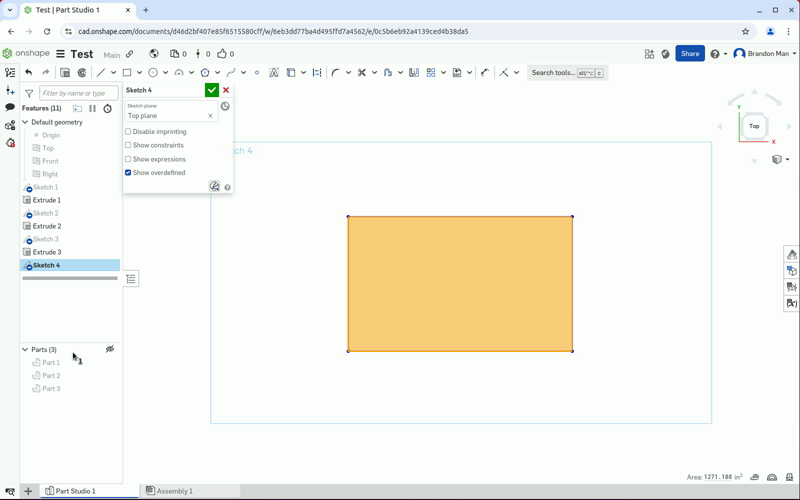
key(shift+y)
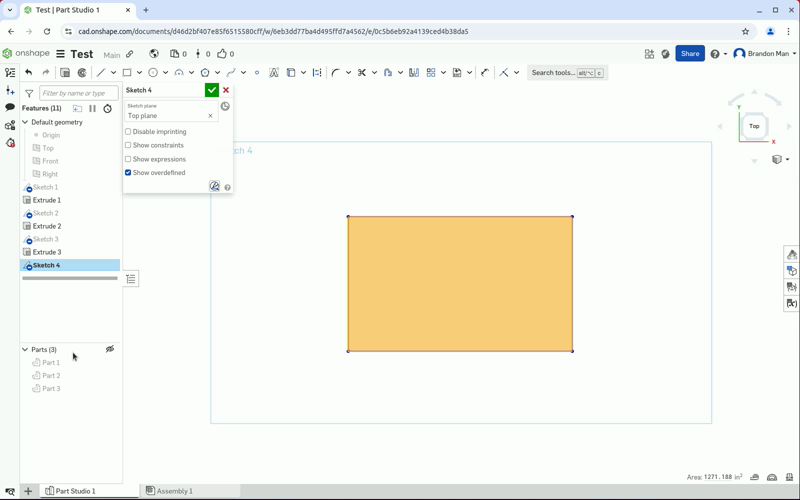
key(shift+e)
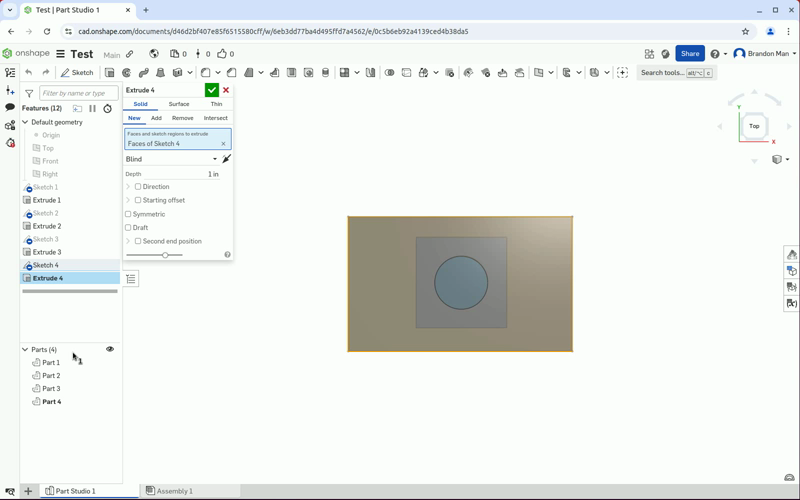
mouse_move(143, 106)
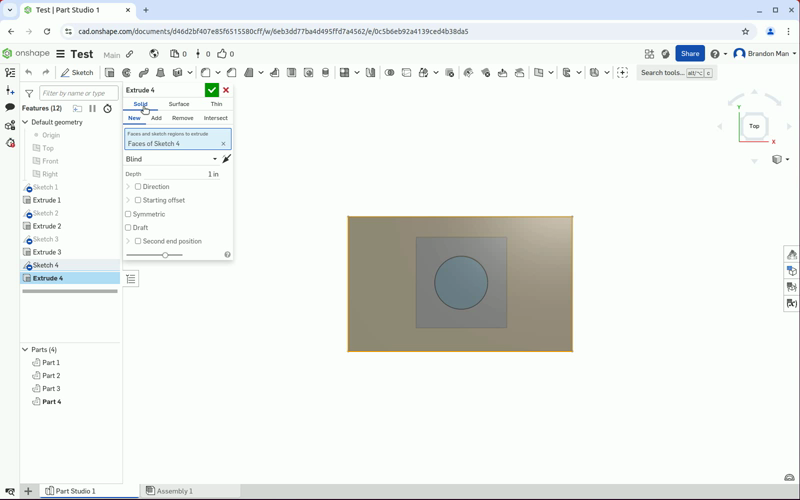
click(143, 106)
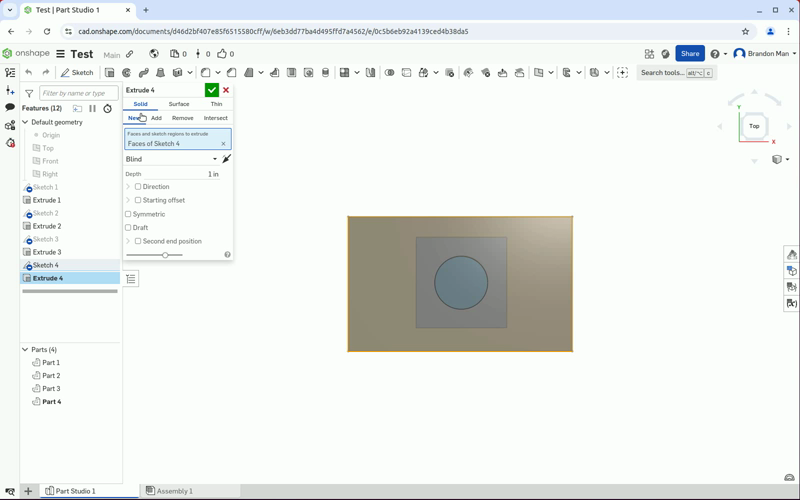
mouse_move(137, 120)
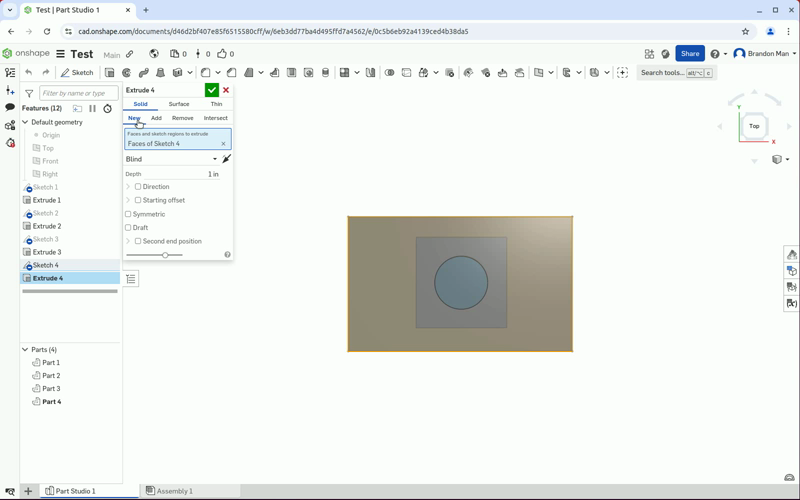
click(137, 120)
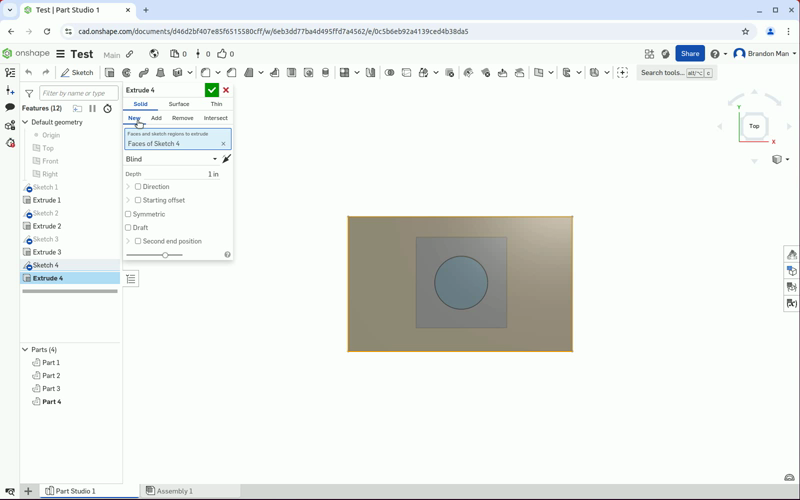
key(tab, 4)
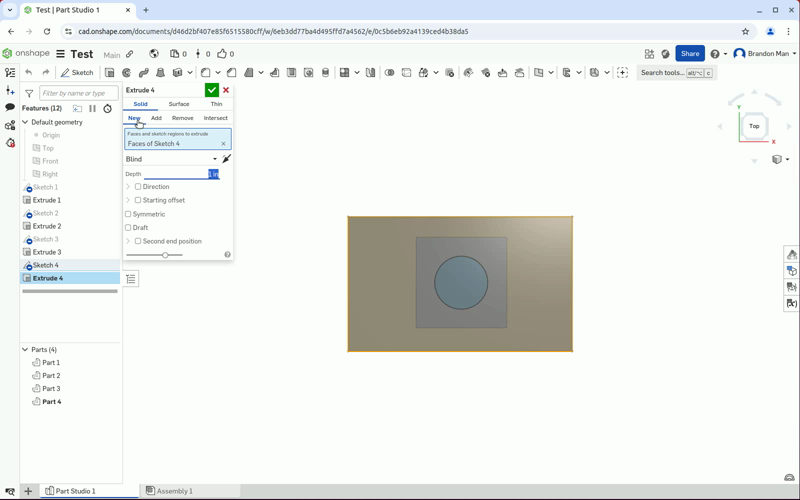
text(-23.108)
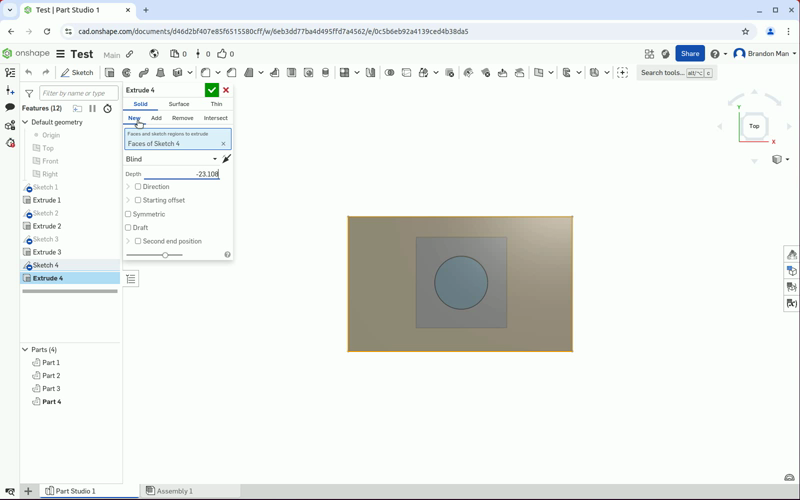
key(tab, 3)
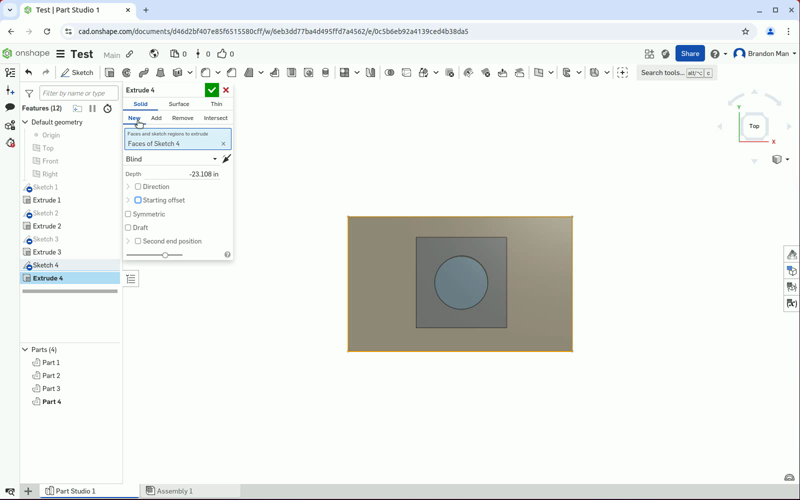
key(tab, 2)
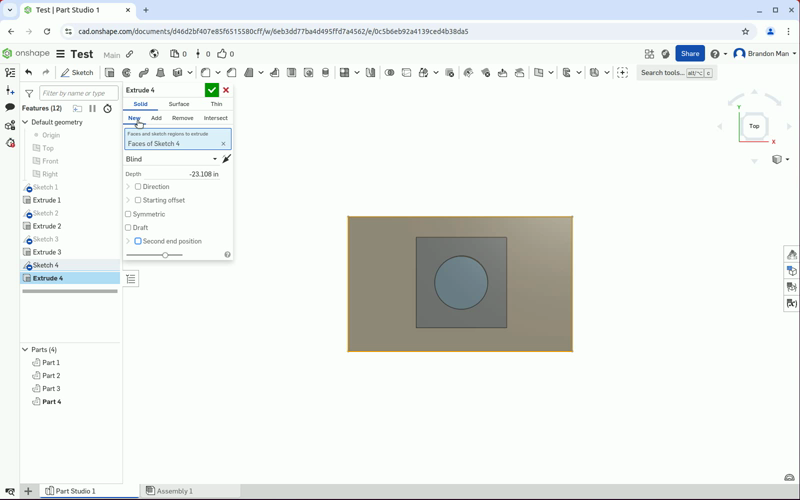
key(space)
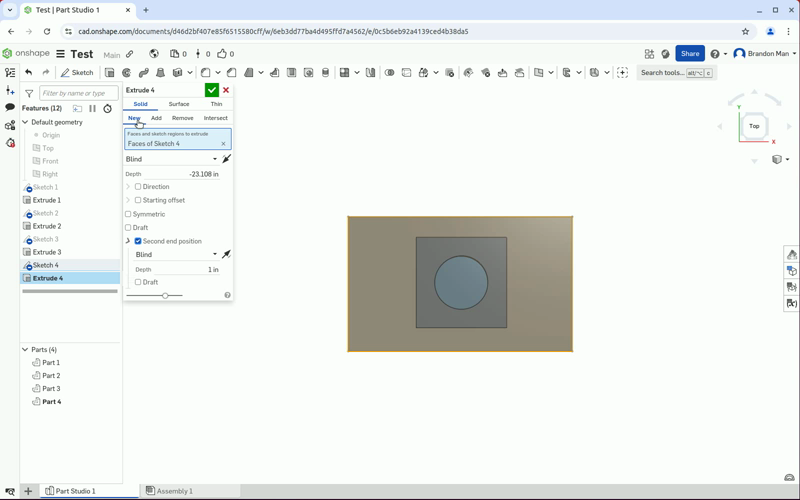
key(tab, 3)
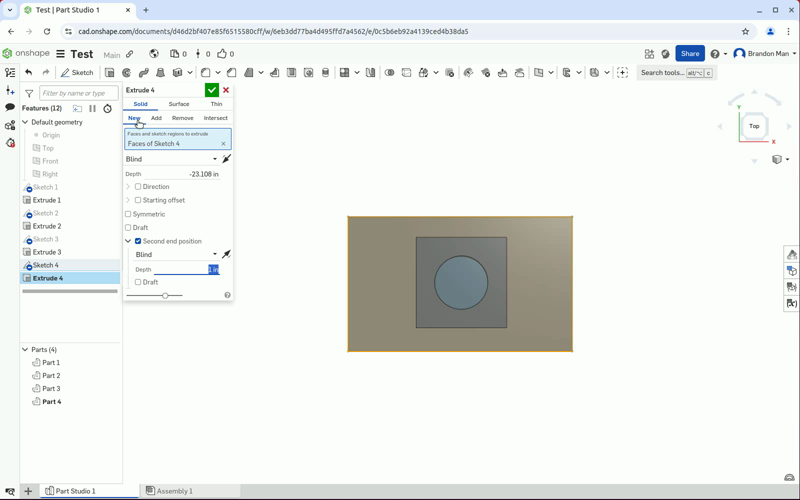
text(13.961)
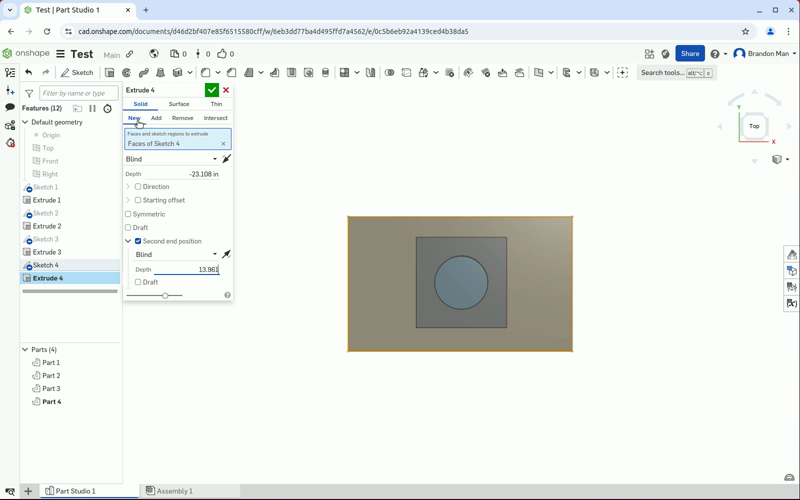
key(enter)
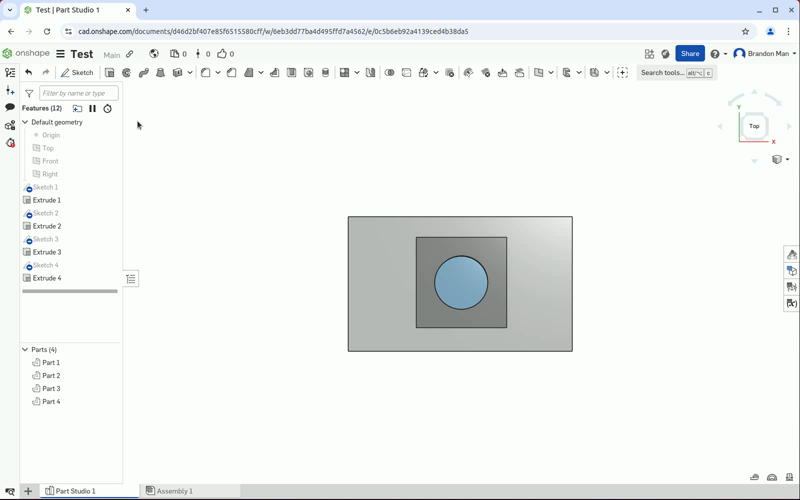
key(shift+h)
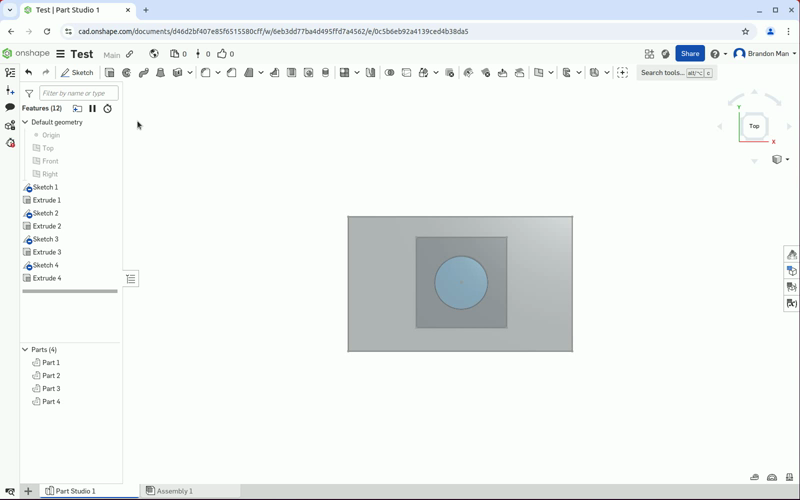
key(shift+h)
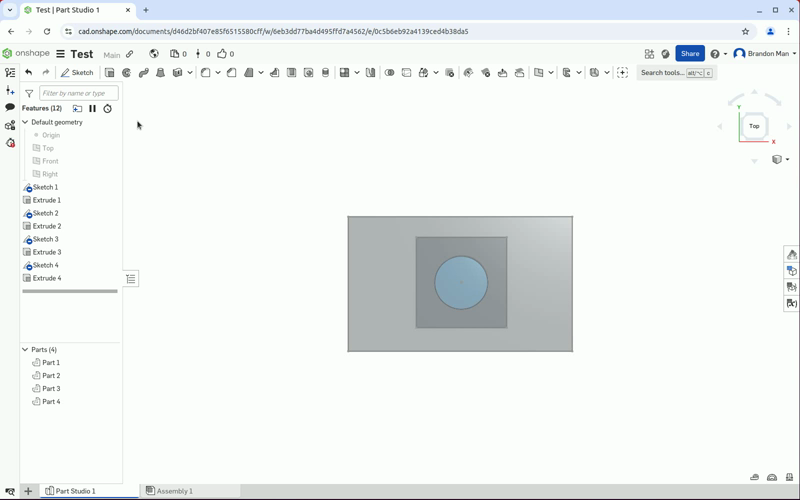
key(shift+7)
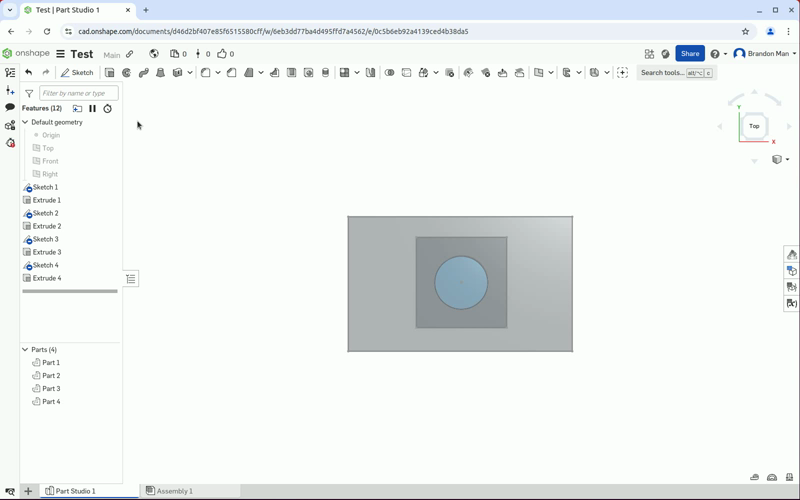
key(up, 3)
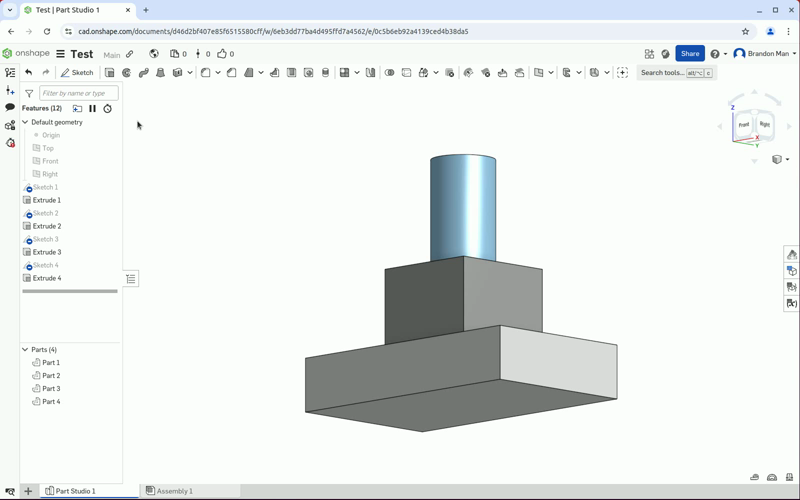
key(left, 3)
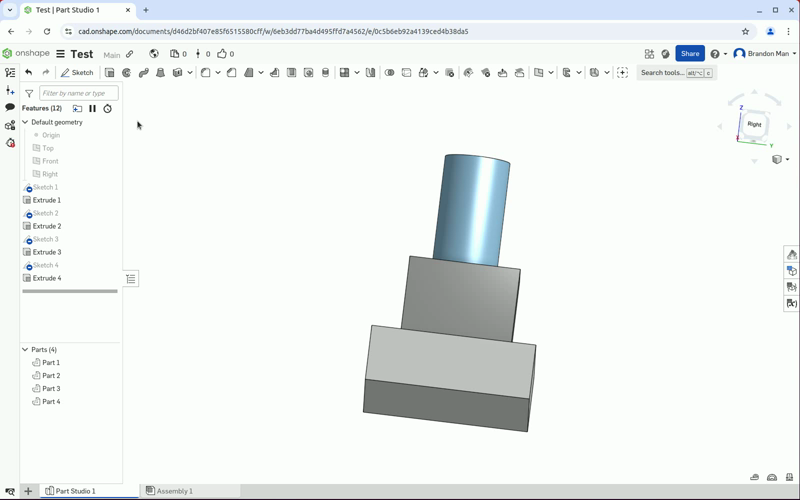
key(right, 3)
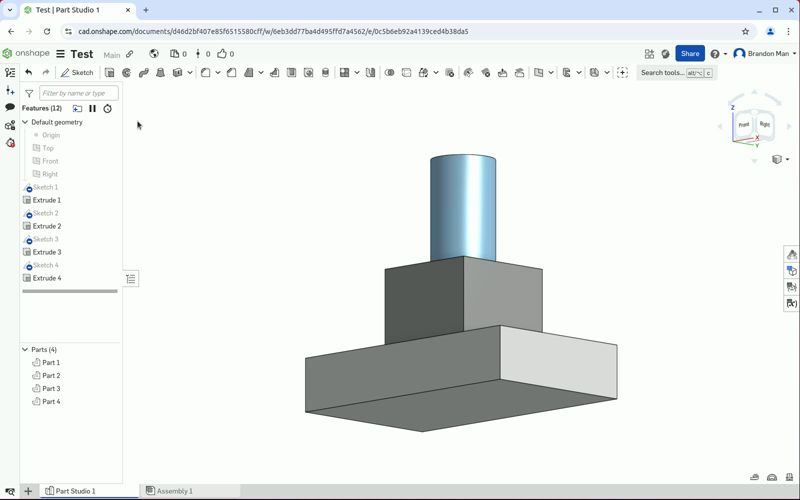
key(down, 3)
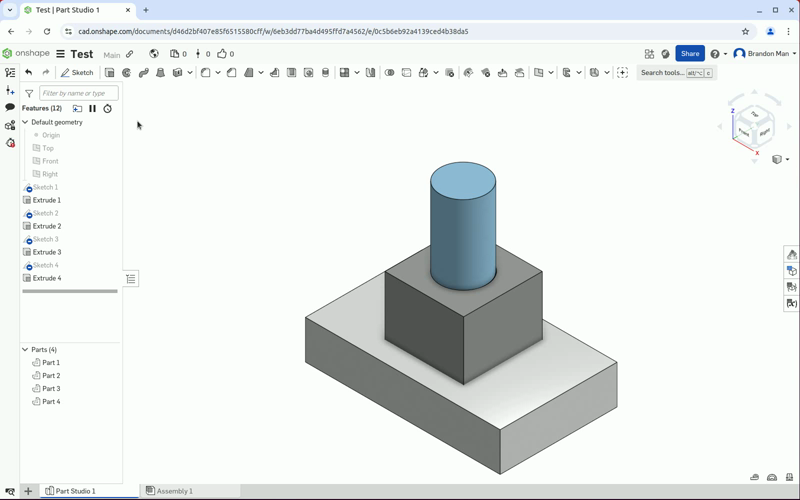
mouse_move(73, 189)
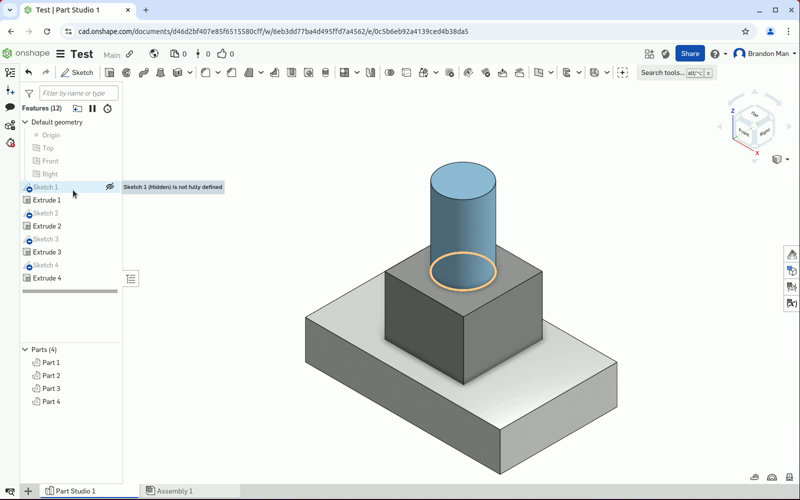
click(73, 189)